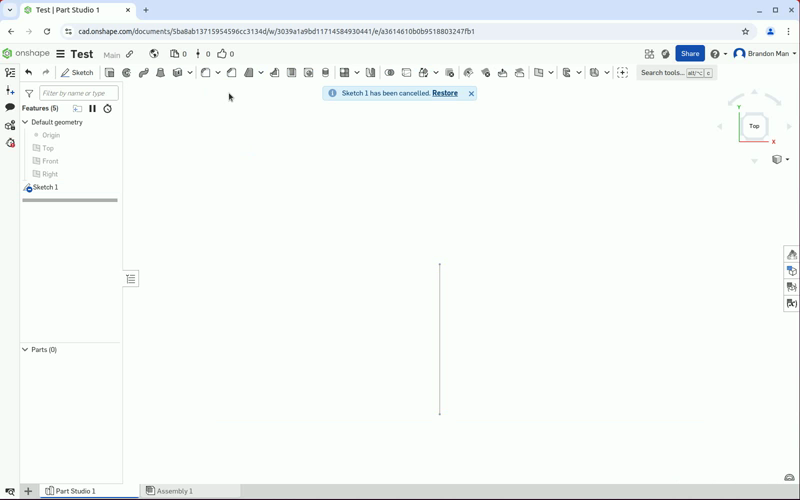
key(shift+h)
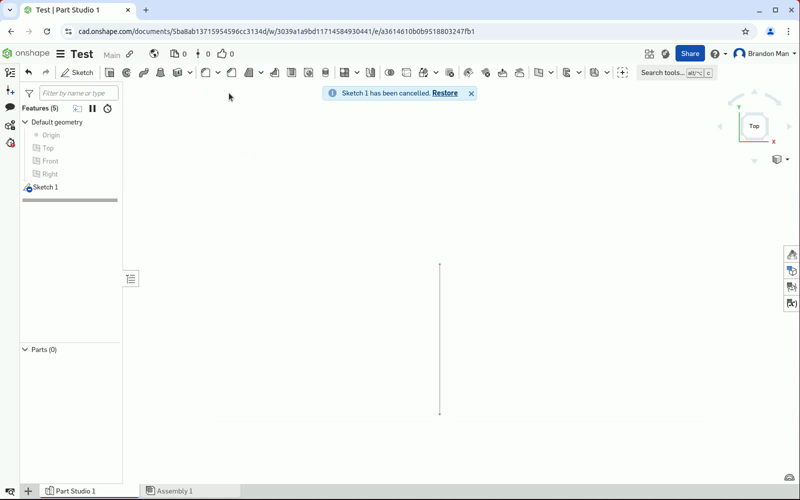
key(shift+s)
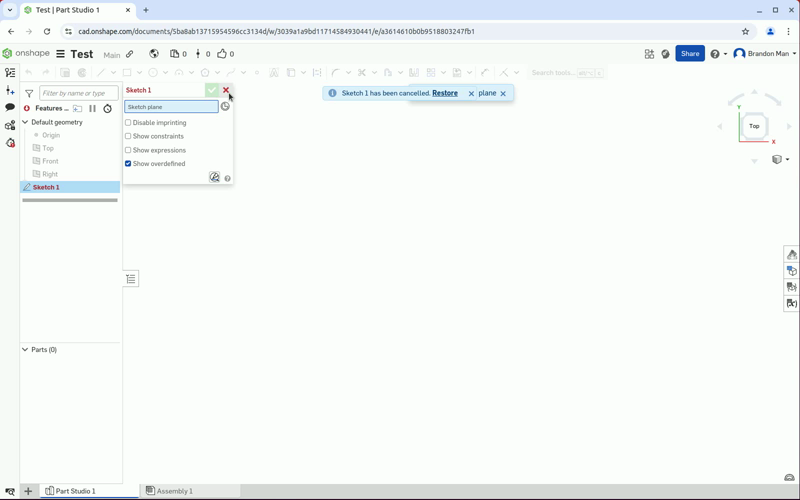
mouse_move(73, 150)
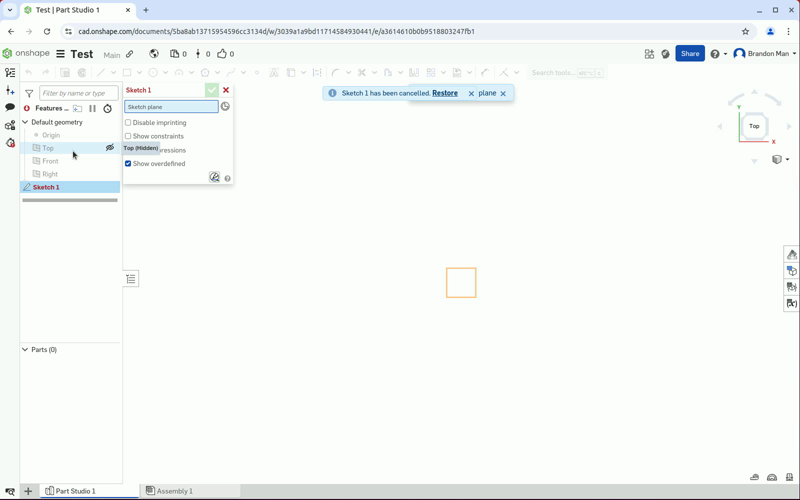
click(73, 150)
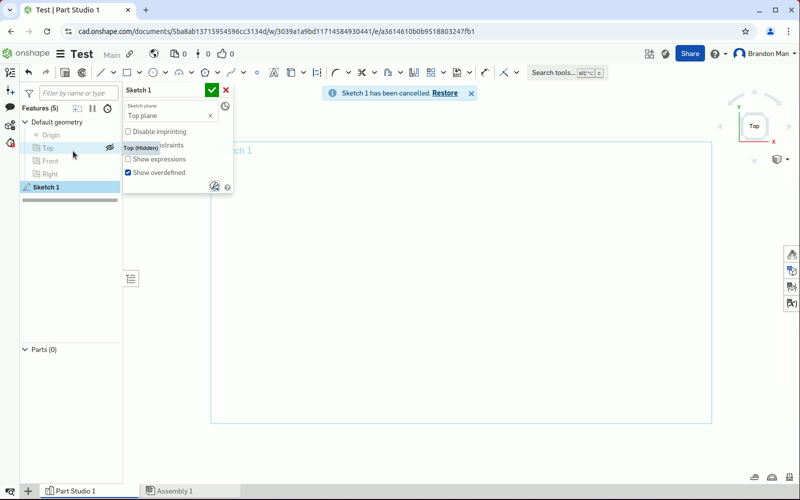
mouse_move(73, 352)
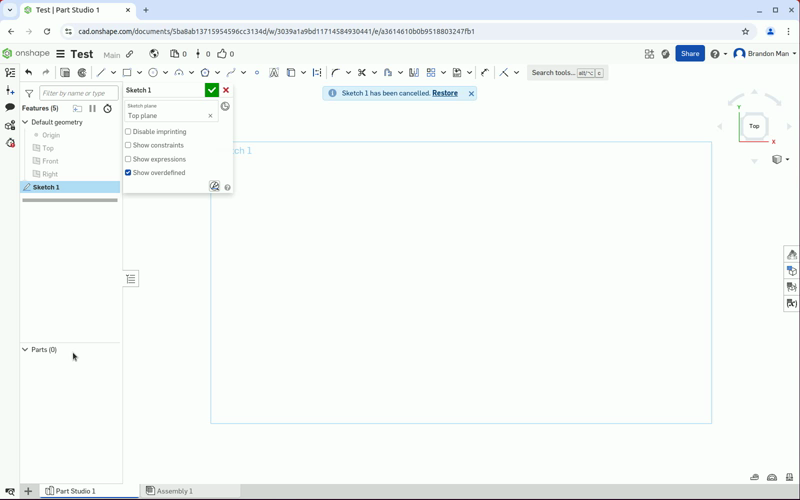
key(y)
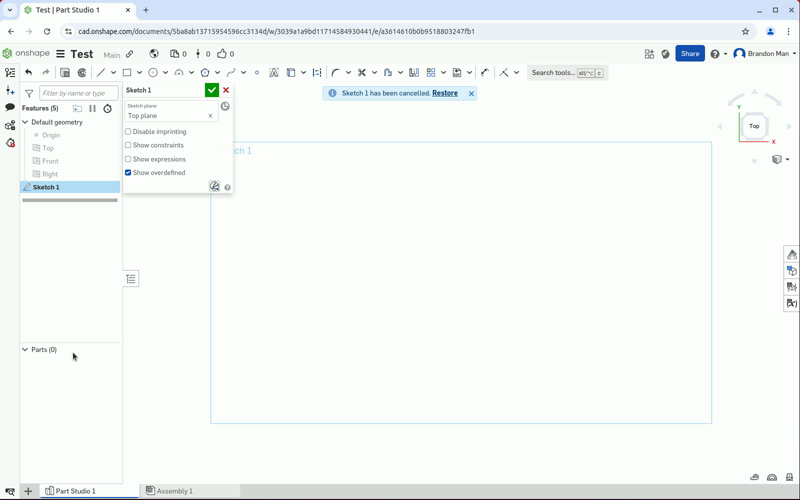
key(l)
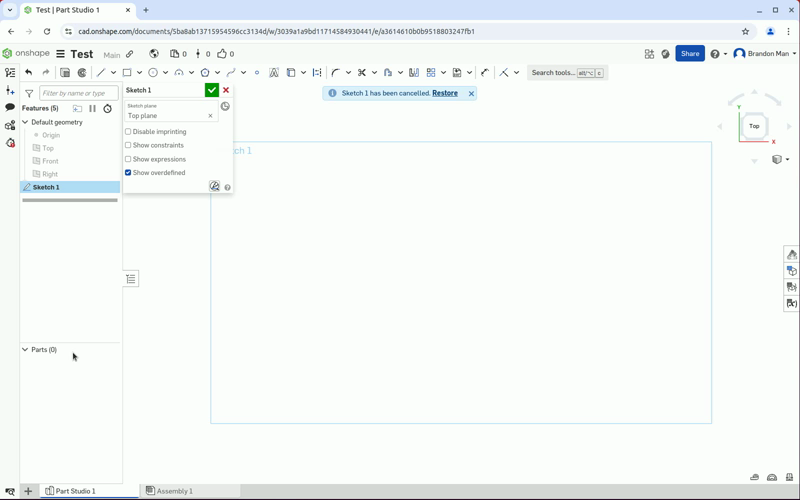
key_down(shift)
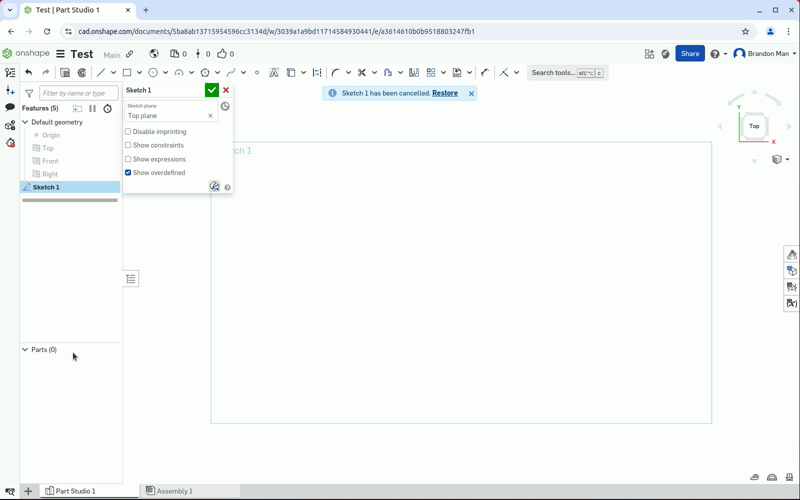
mouse_move(398, 345)
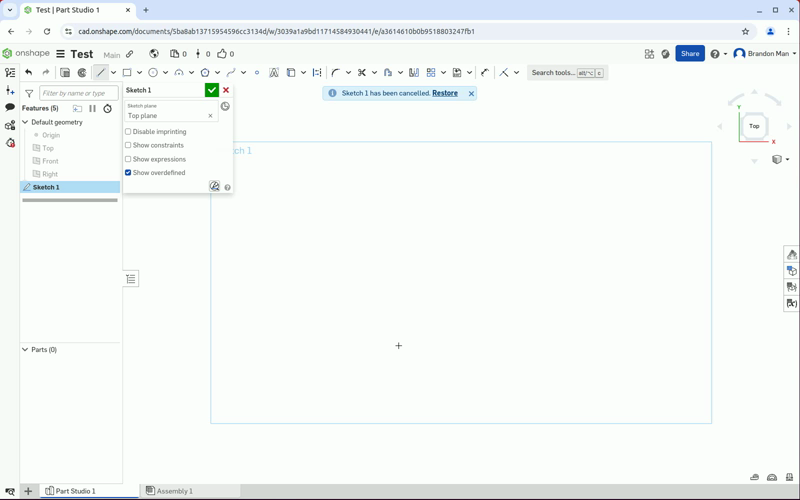
click(398, 345)
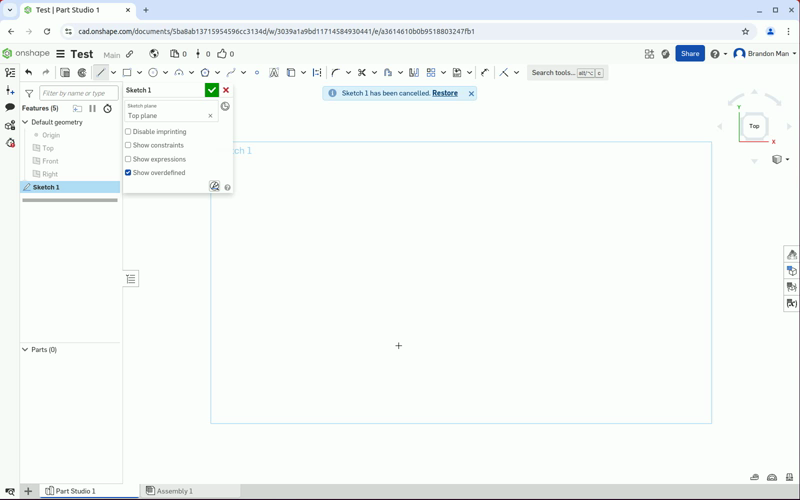
key_up(shift)
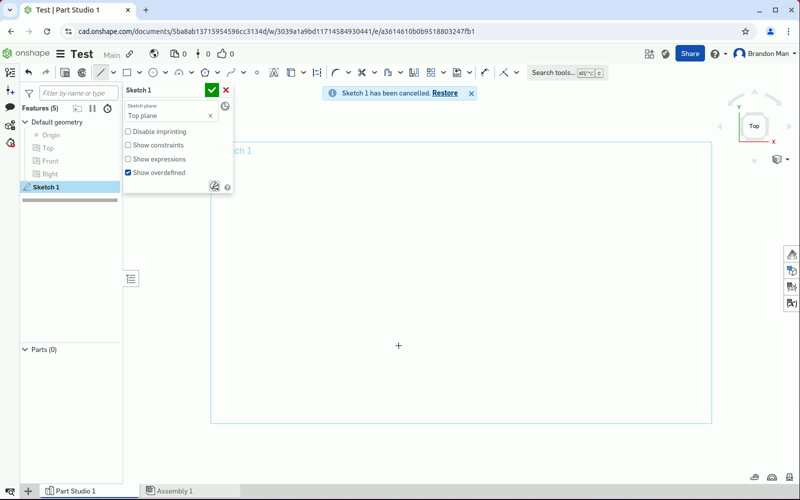
key_down(shift)
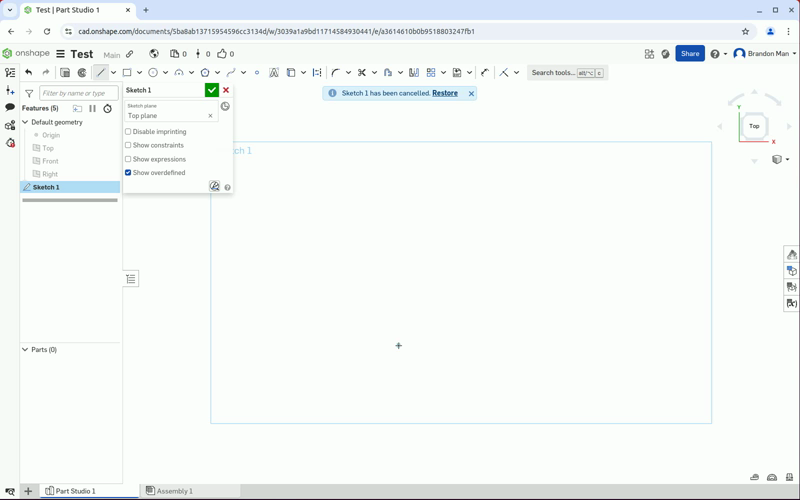
mouse_move(522, 345)
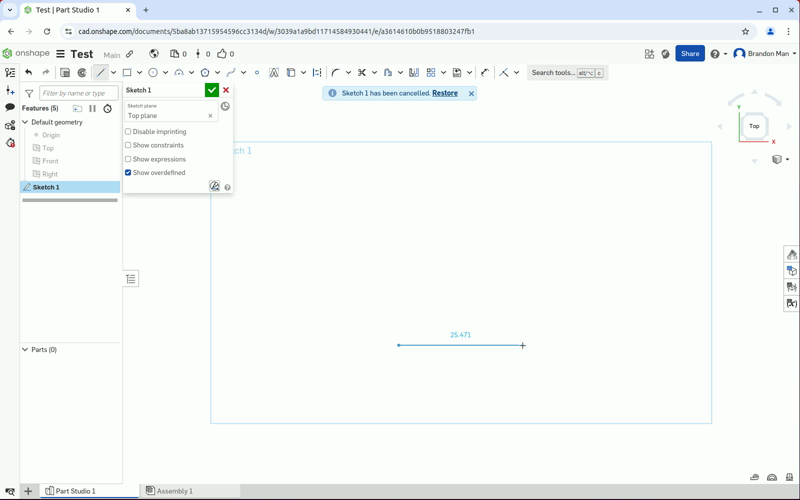
click(522, 345)
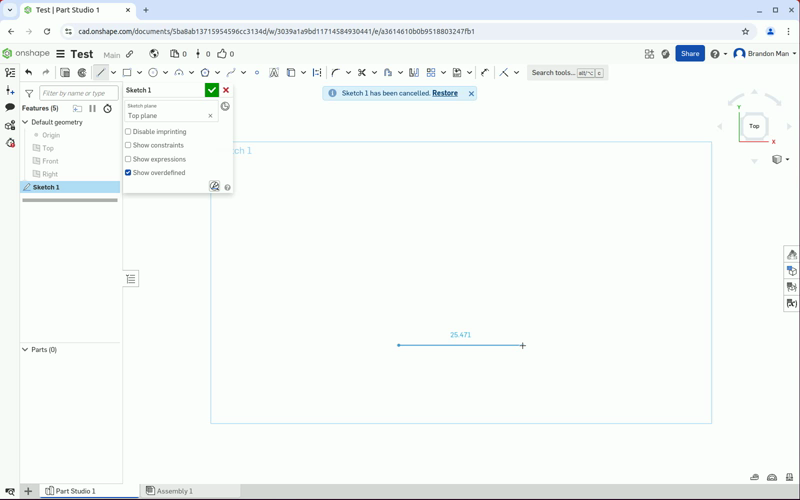
key_up(shift)
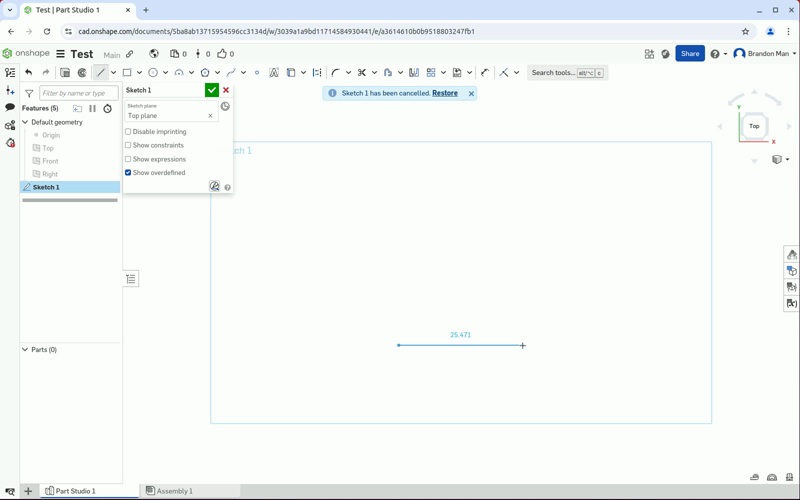
key_down(shift)
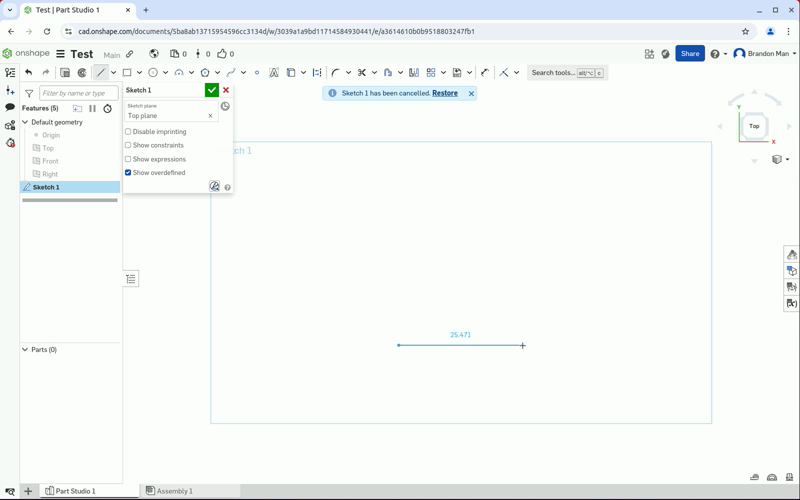
mouse_move(522, 220)
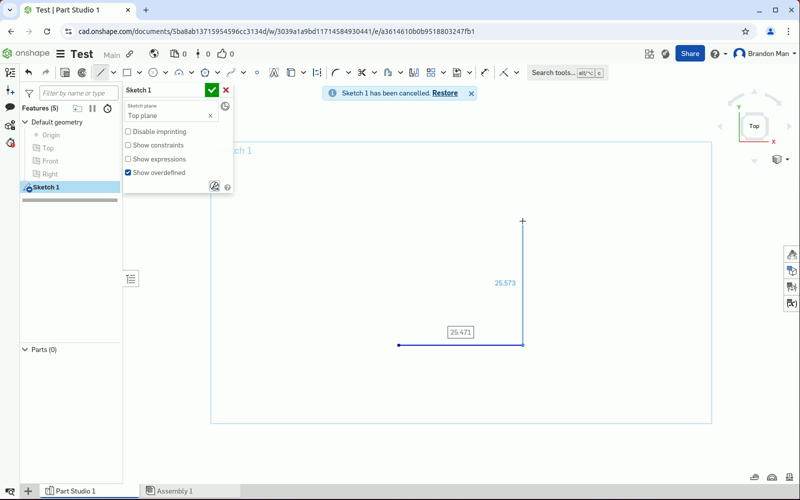
click(522, 220)
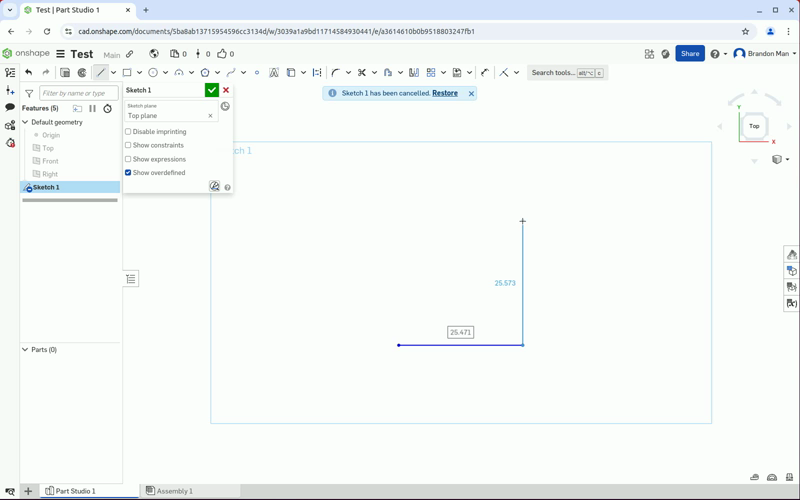
key_up(shift)
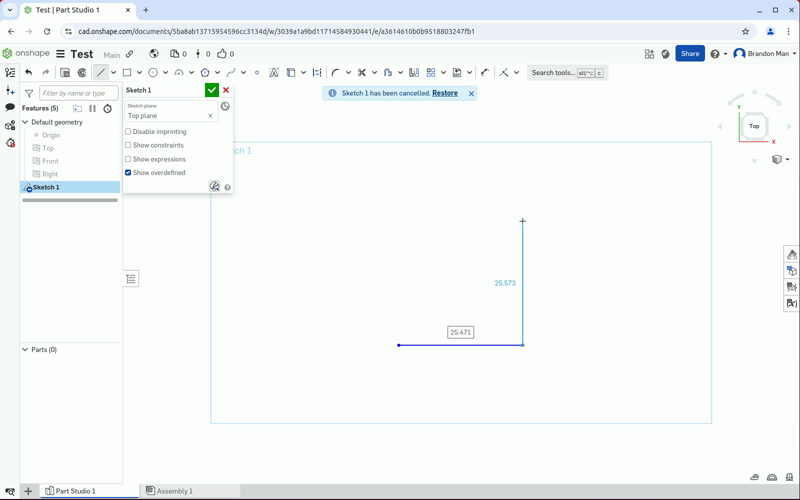
key_down(shift)
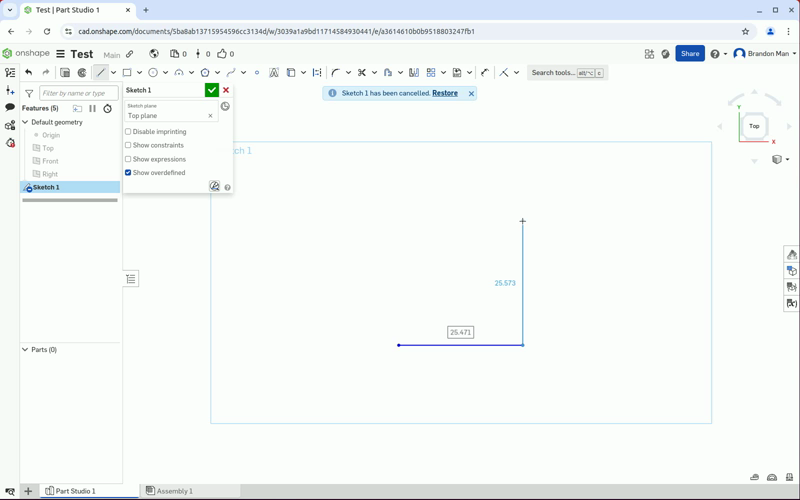
mouse_move(552, 220)
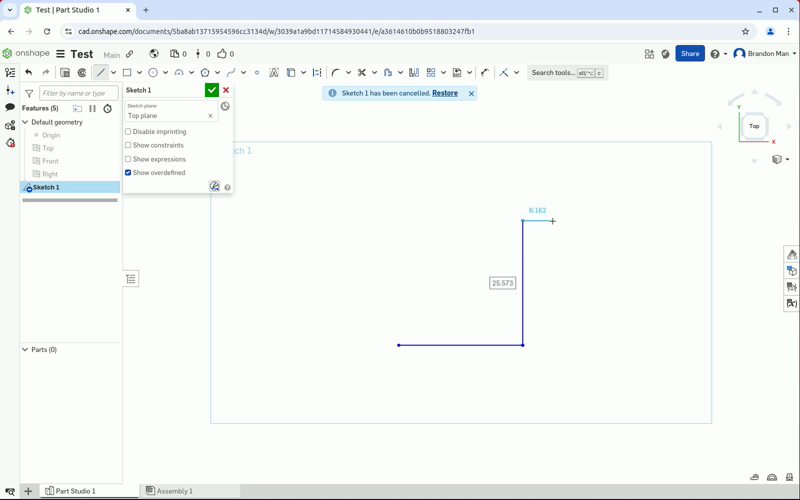
mouse_move(505, 220)
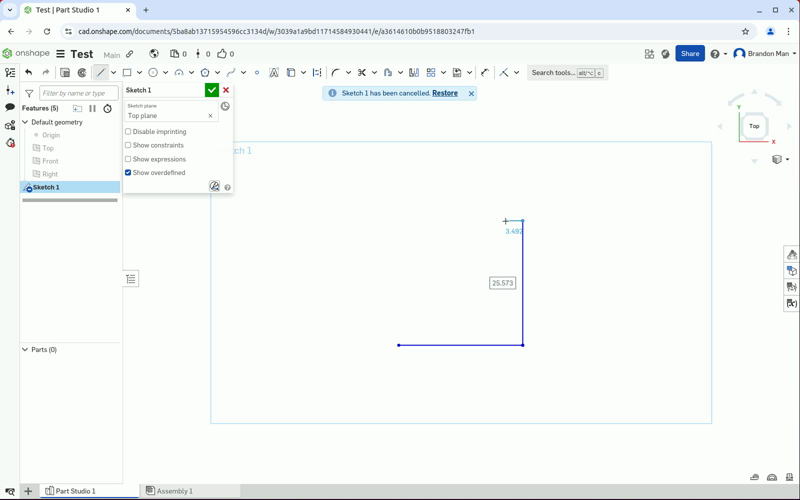
click(505, 220)
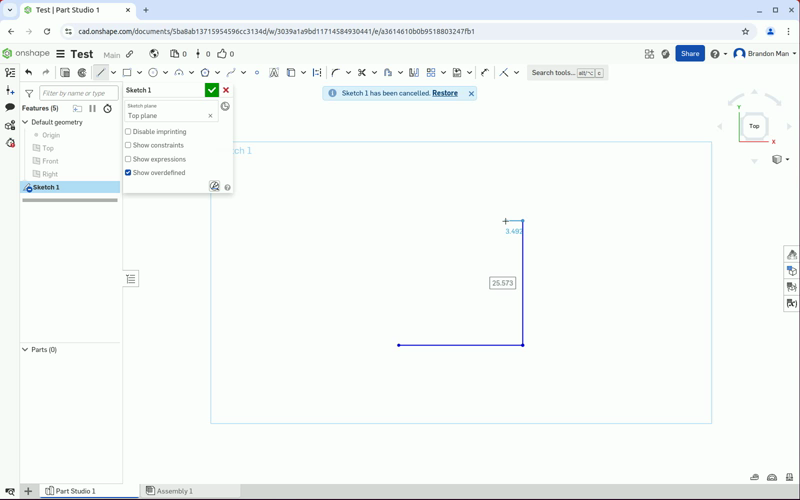
key_up(shift)
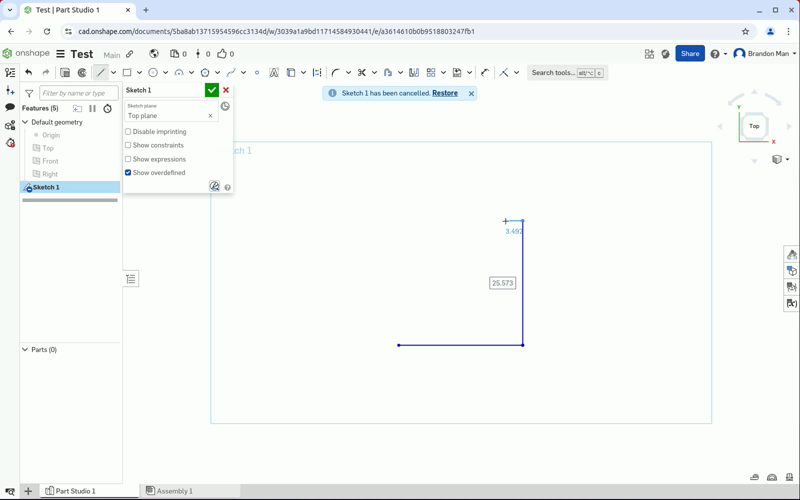
key_down(shift)
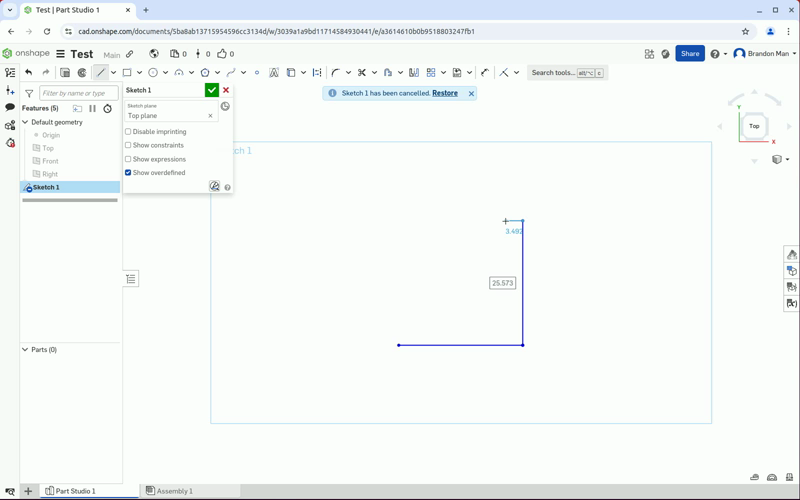
mouse_move(535, 220)
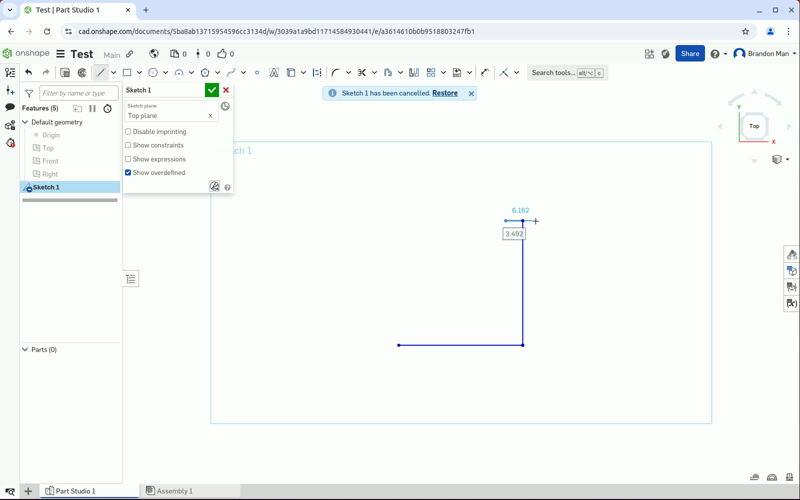
mouse_move(505, 270)
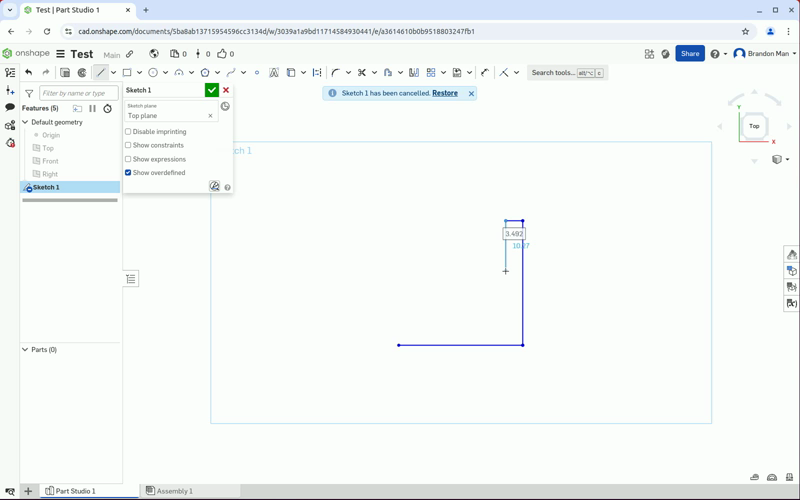
click(505, 270)
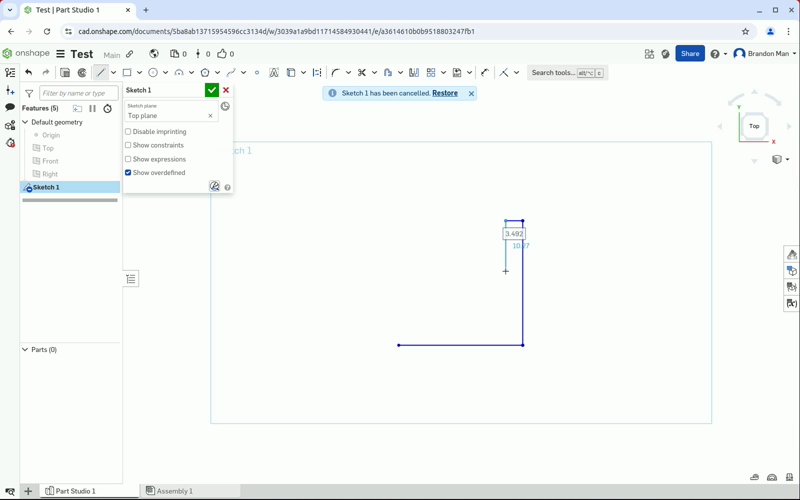
key_up(shift)
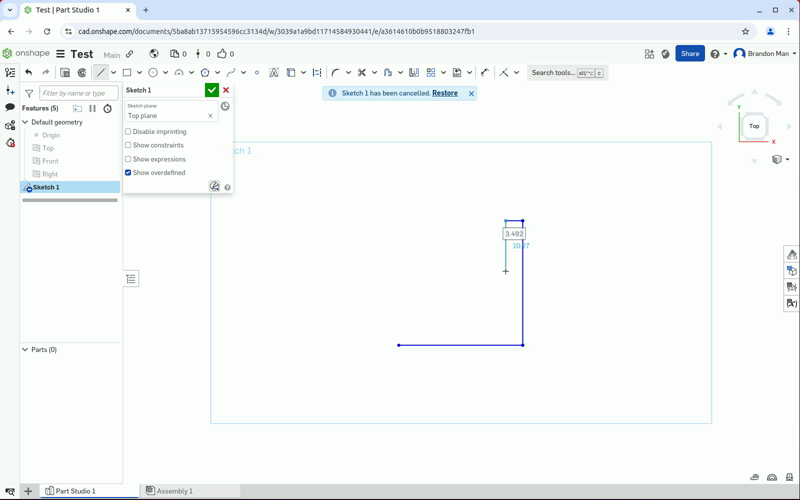
key_down(shift)
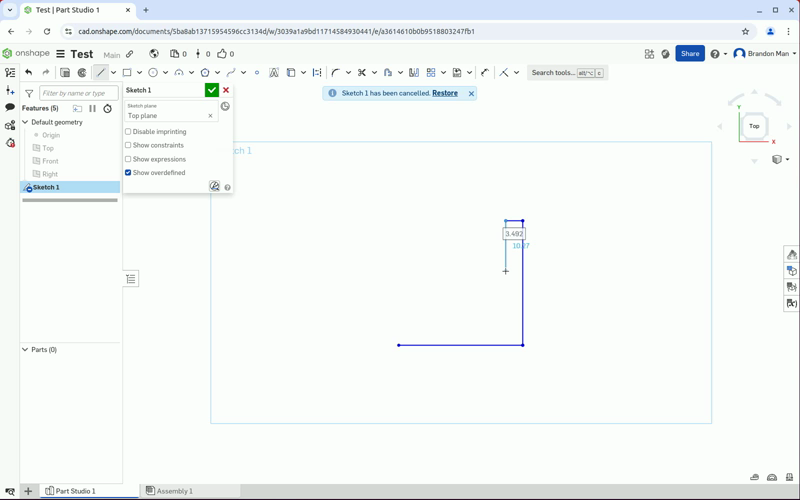
mouse_move(415, 270)
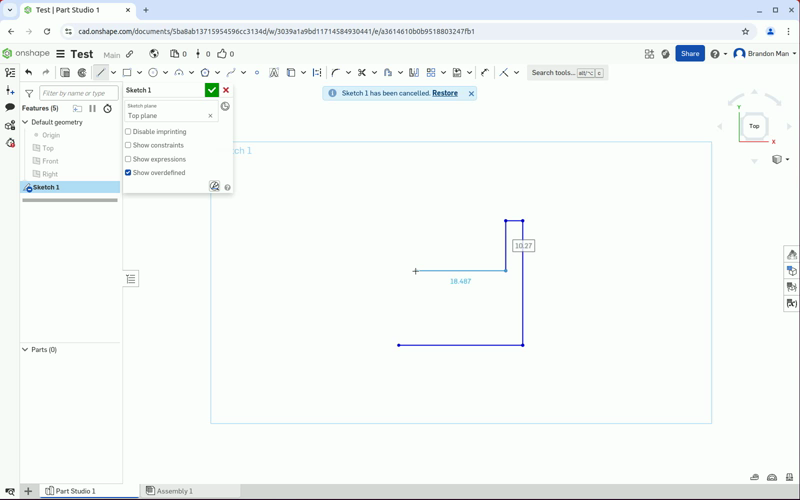
click(415, 270)
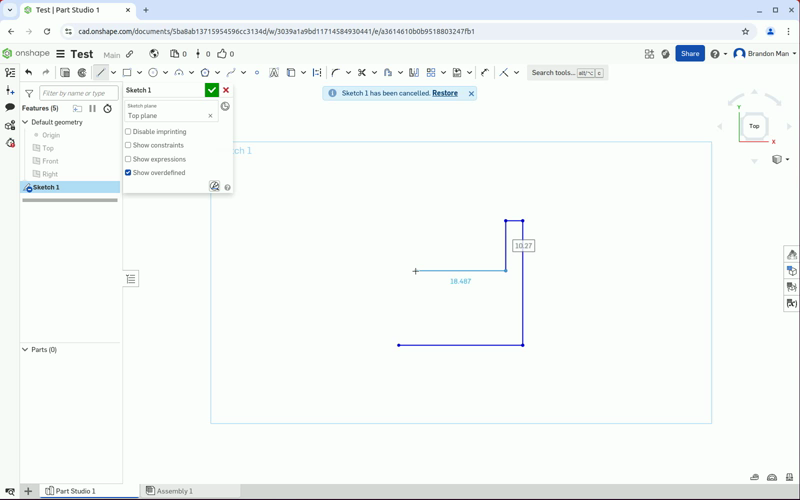
key_up(shift)
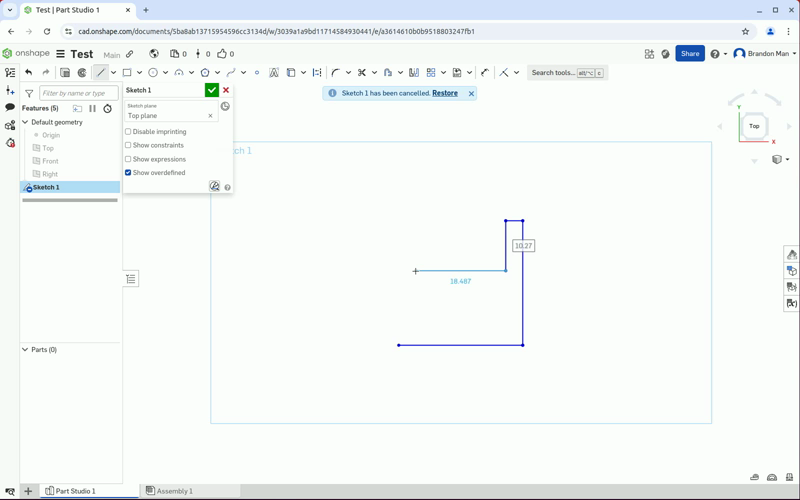
key_down(shift)
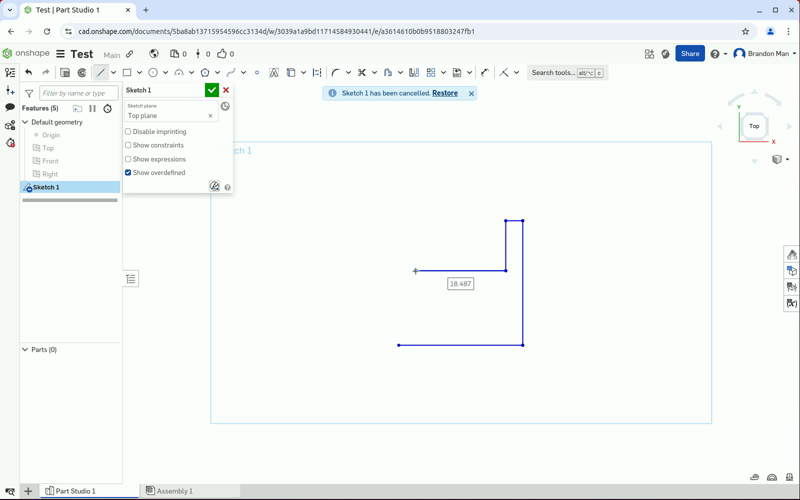
mouse_move(445, 270)
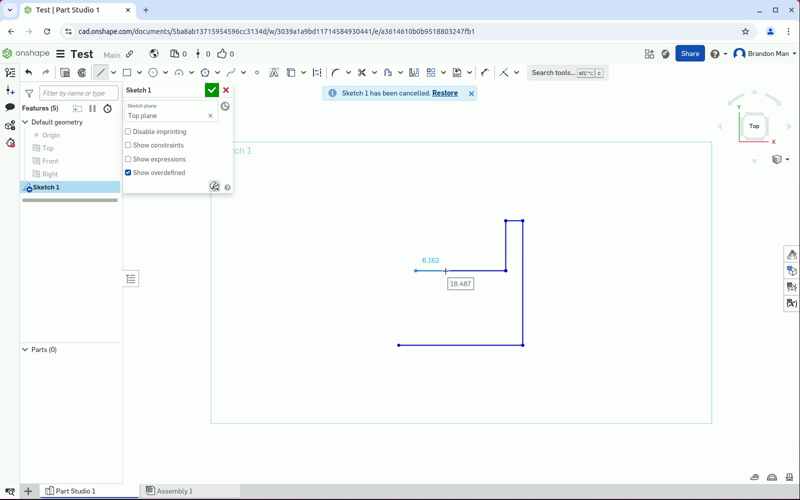
mouse_move(415, 220)
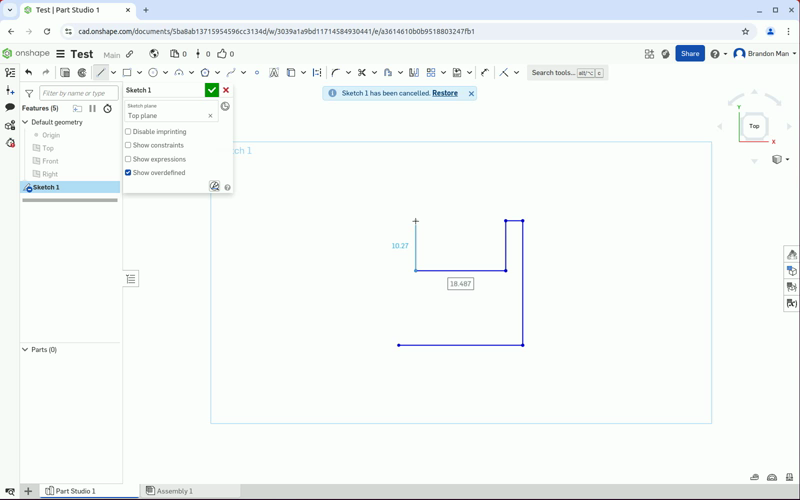
click(415, 220)
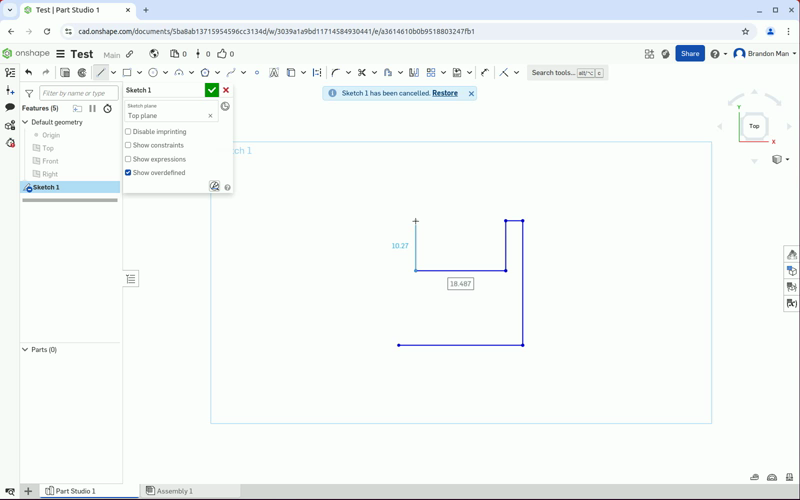
key_up(shift)
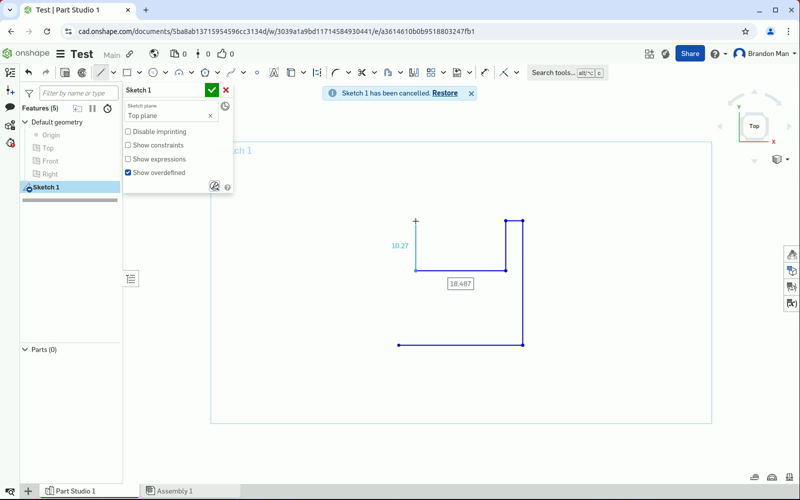
key_down(shift)
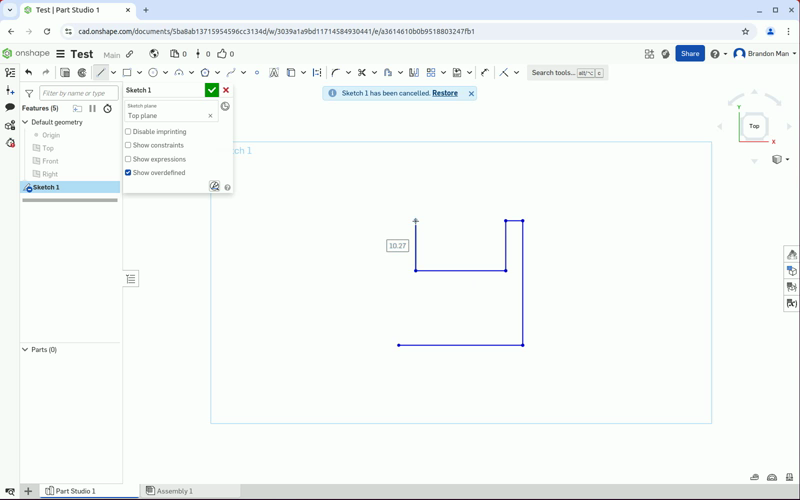
mouse_move(445, 220)
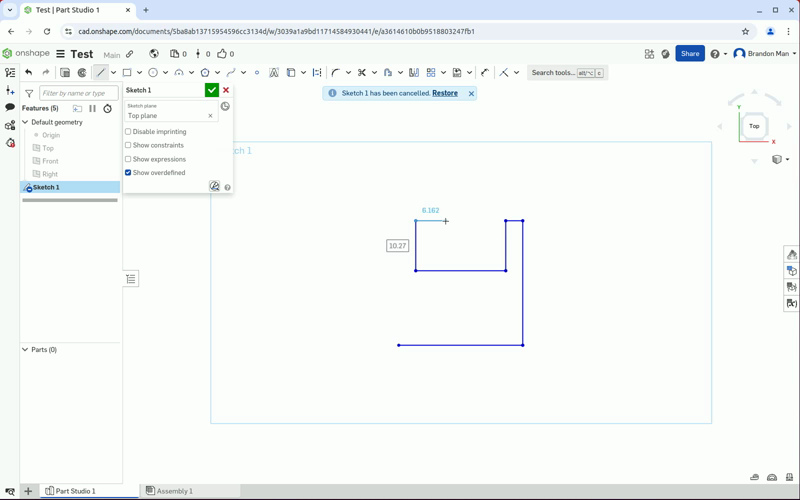
mouse_move(398, 220)
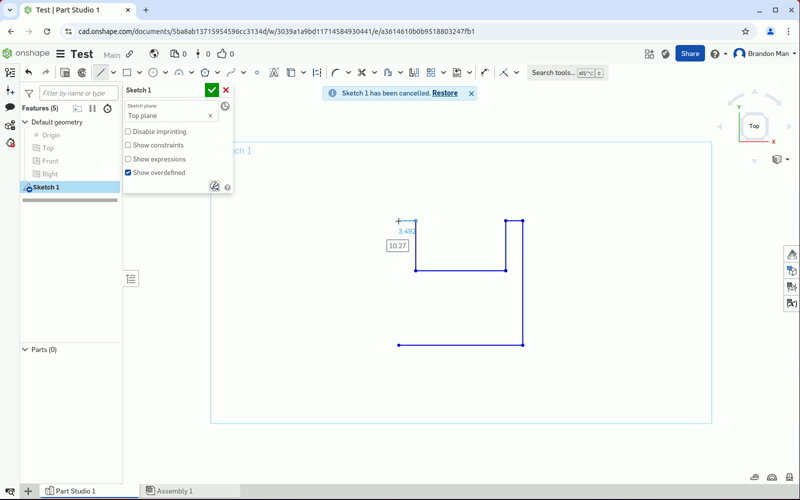
click(398, 220)
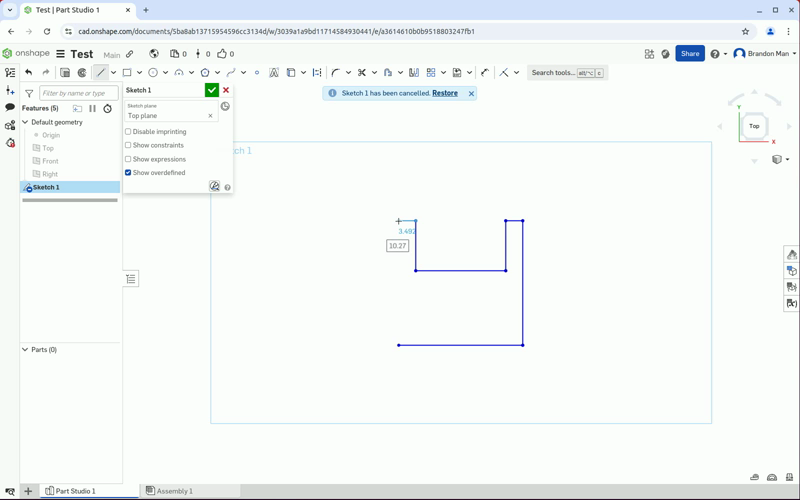
key_up(shift)
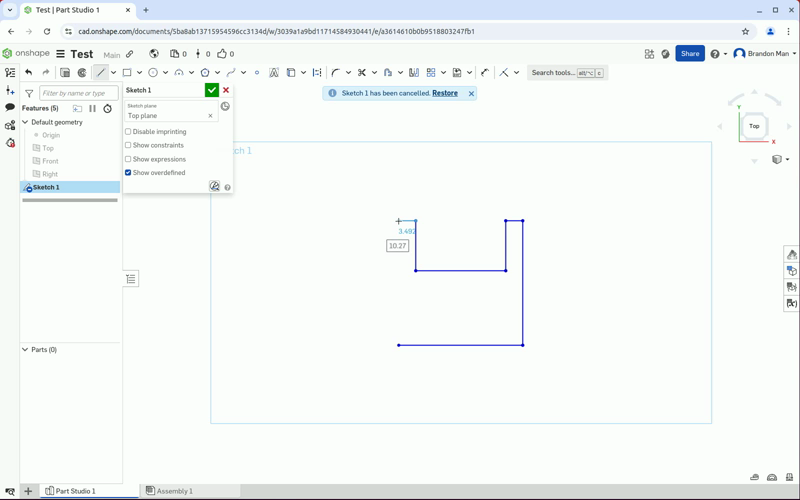
key_down(shift)
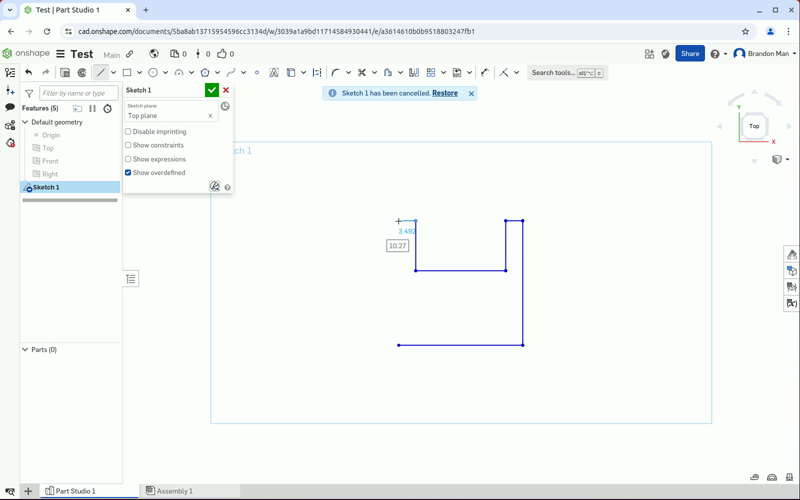
mouse_move(398, 345)
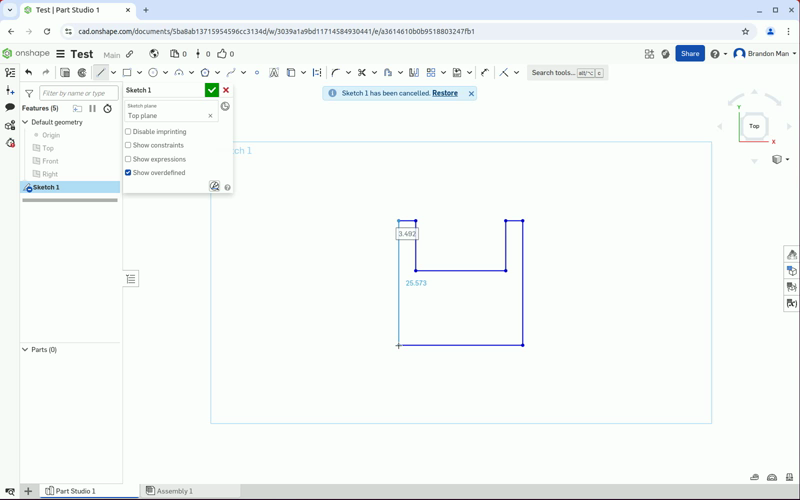
key_up(shift)
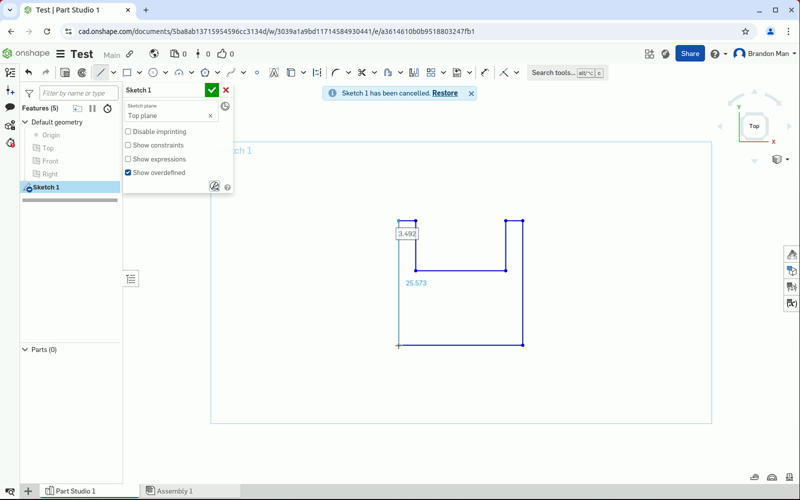
click(398, 345)
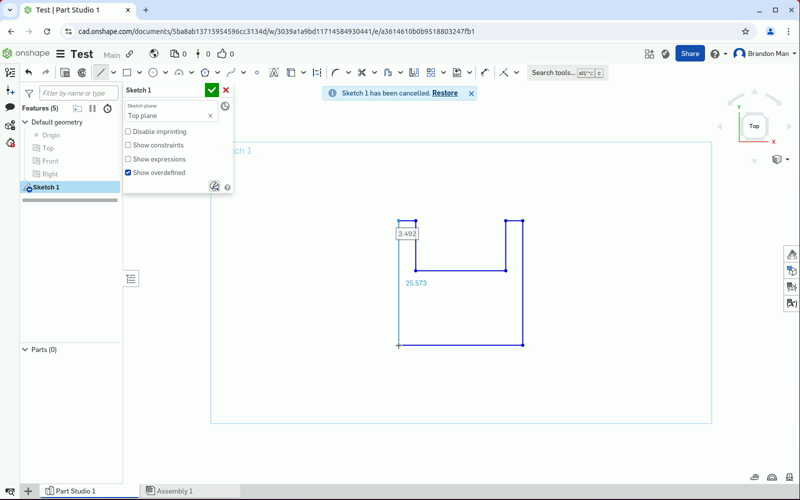
key(esc)
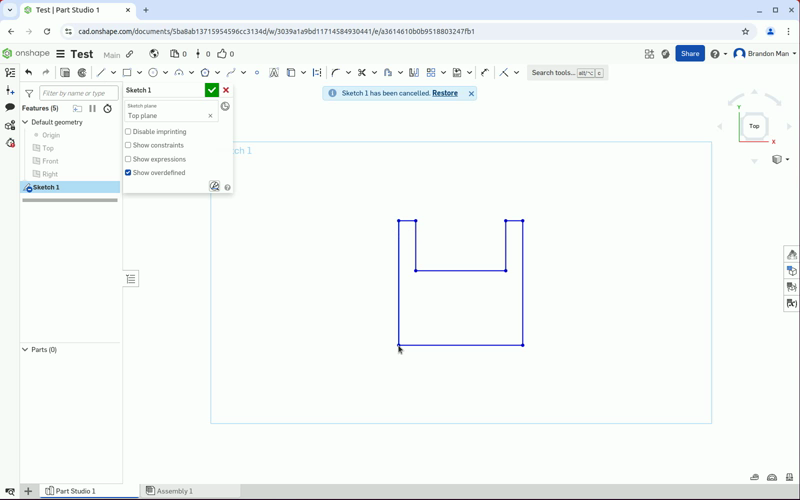
mouse_move(462, 314)
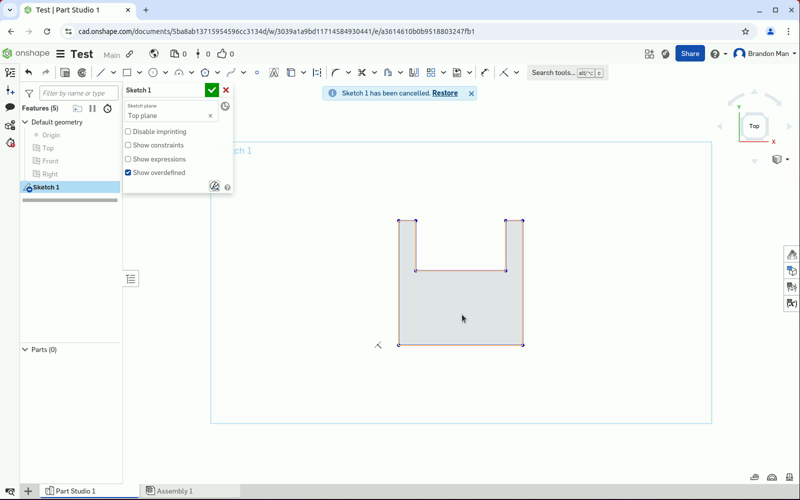
click(462, 314)
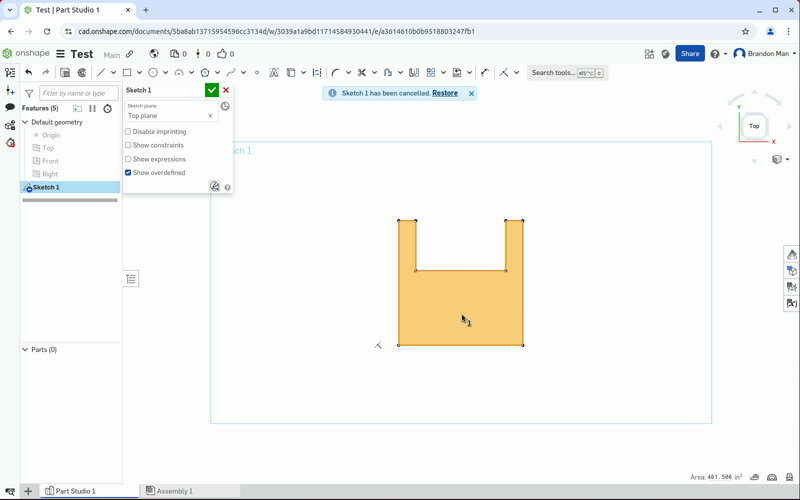
mouse_move(73, 352)
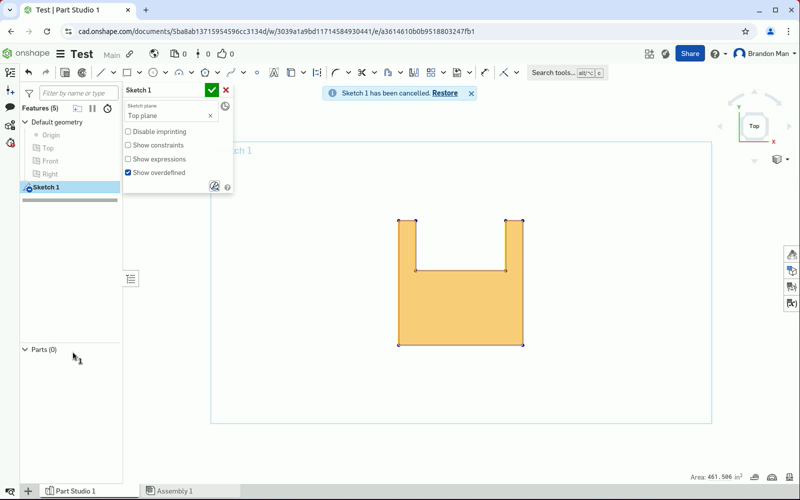
key(shift+y)
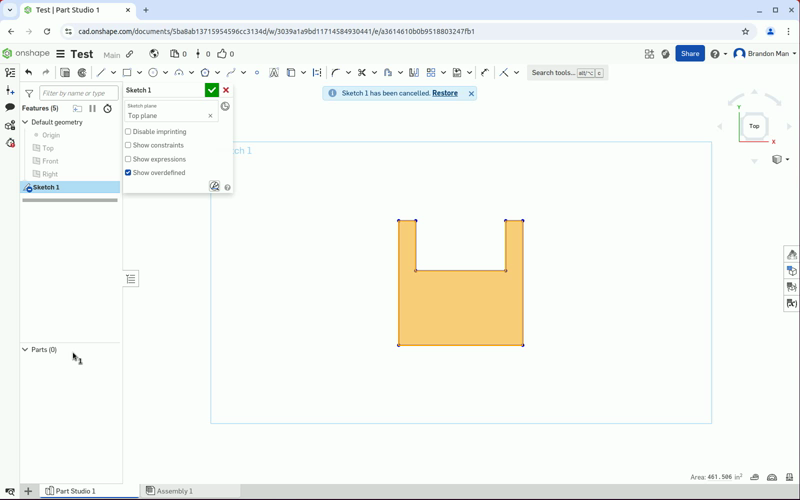
key(shift+e)
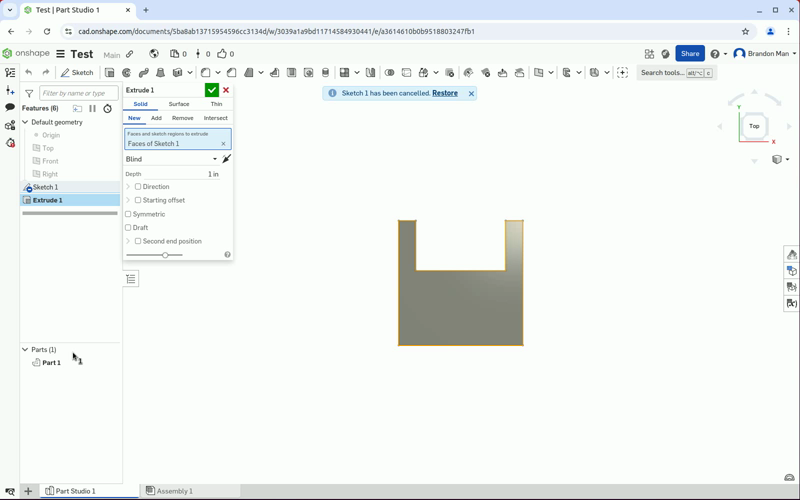
mouse_move(143, 106)
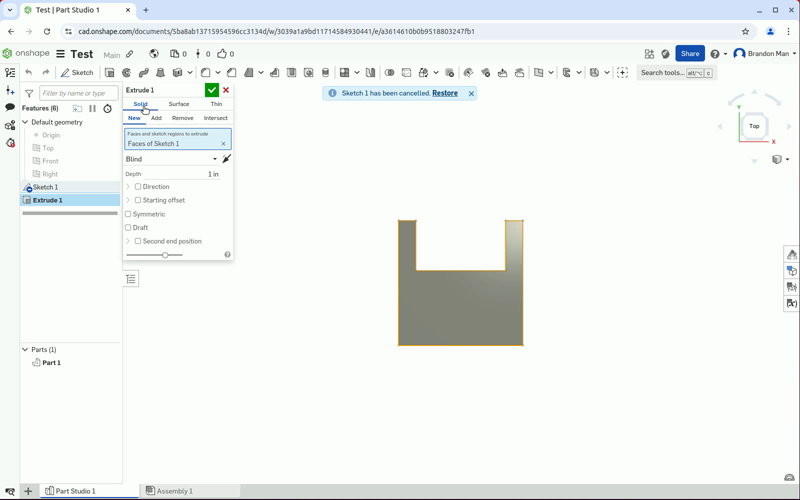
click(143, 106)
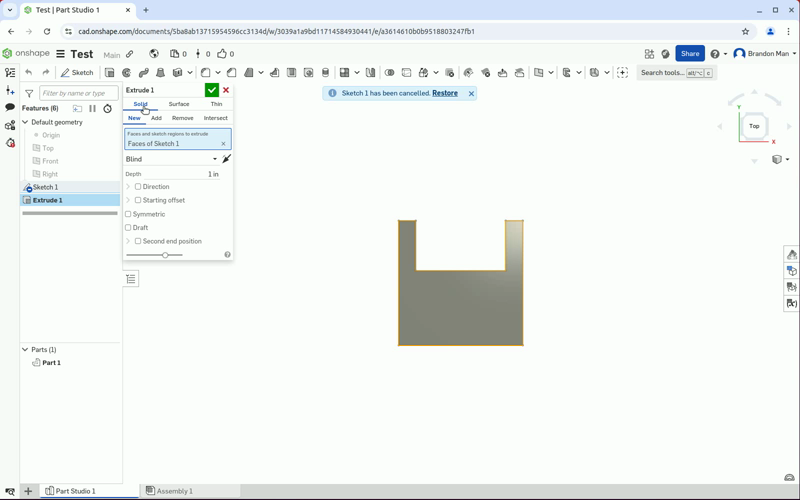
mouse_move(137, 120)
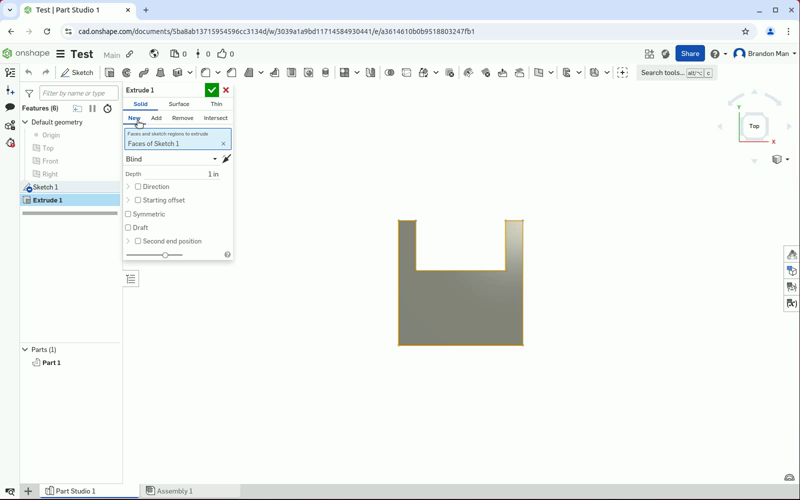
click(137, 120)
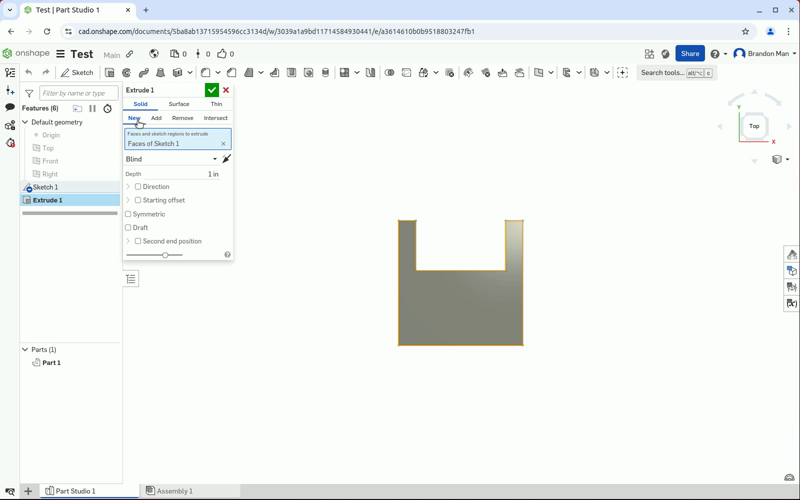
key(tab, 4)
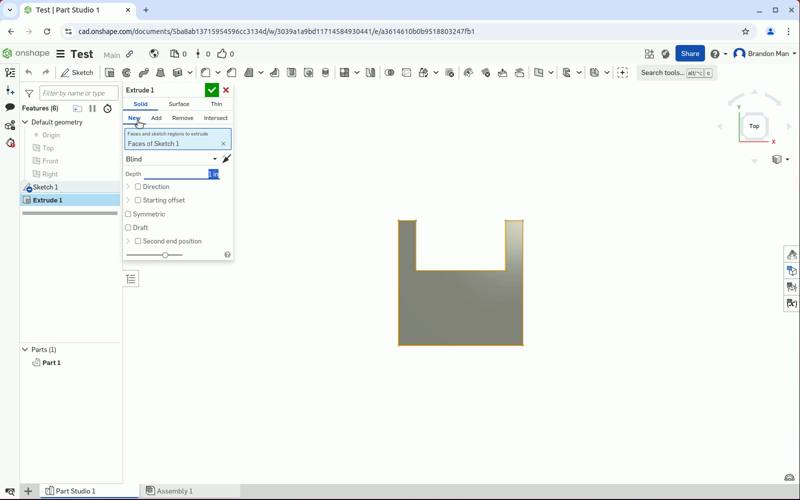
text(1.444)
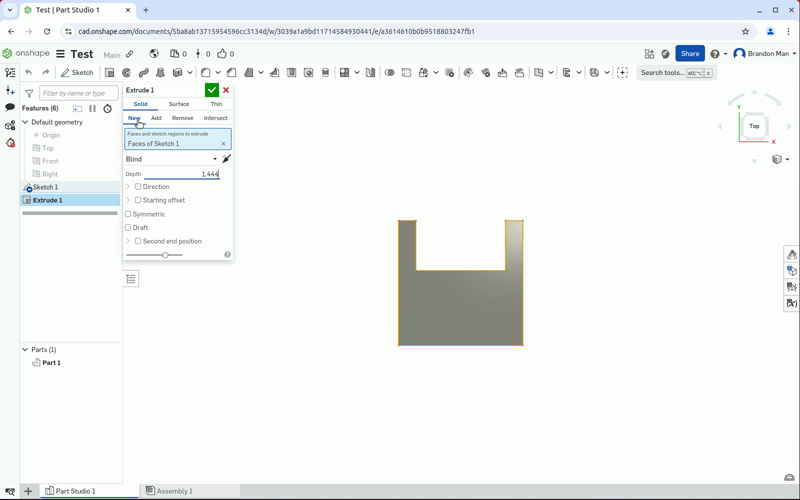
key(enter)
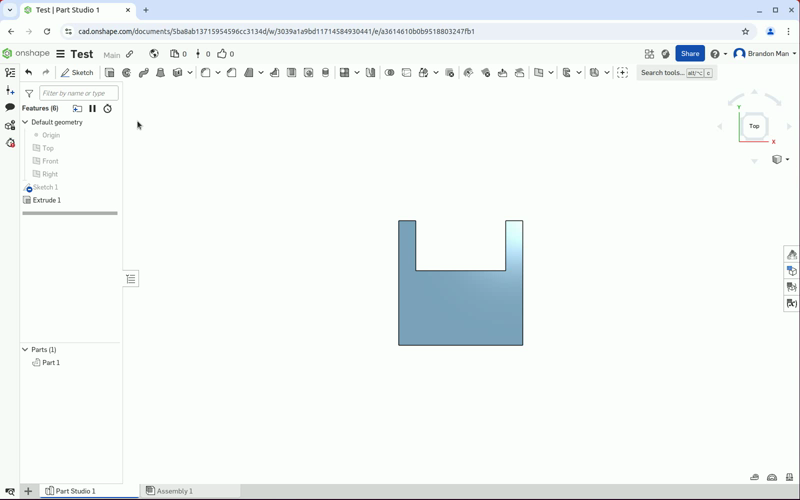
key(shift+h)
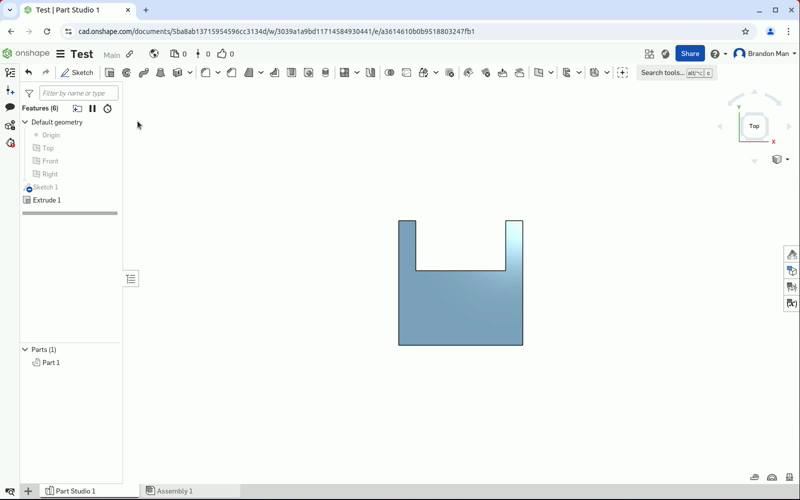
key(shift+h)
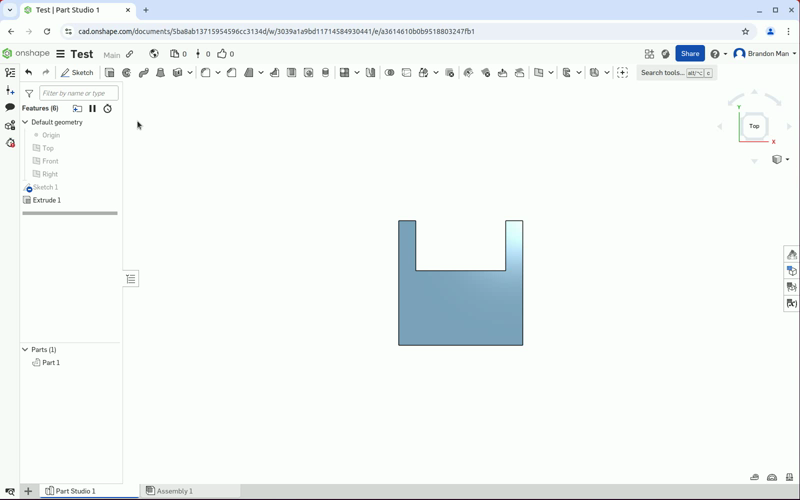
mouse_move(73, 189)
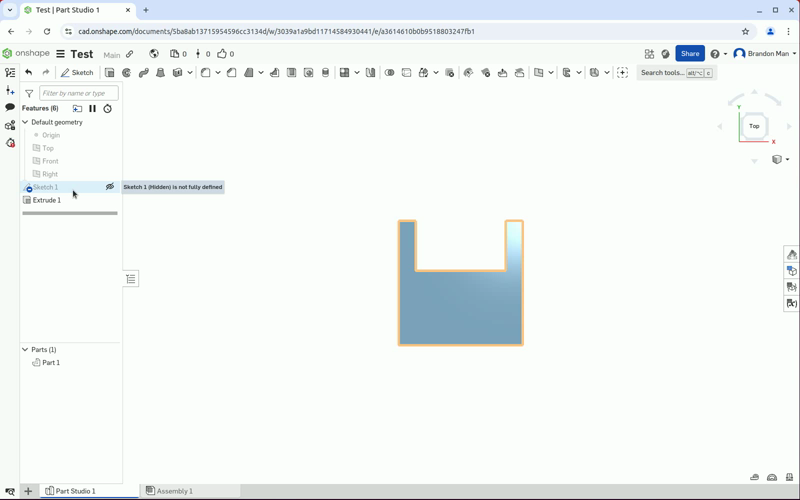
click(73, 189)
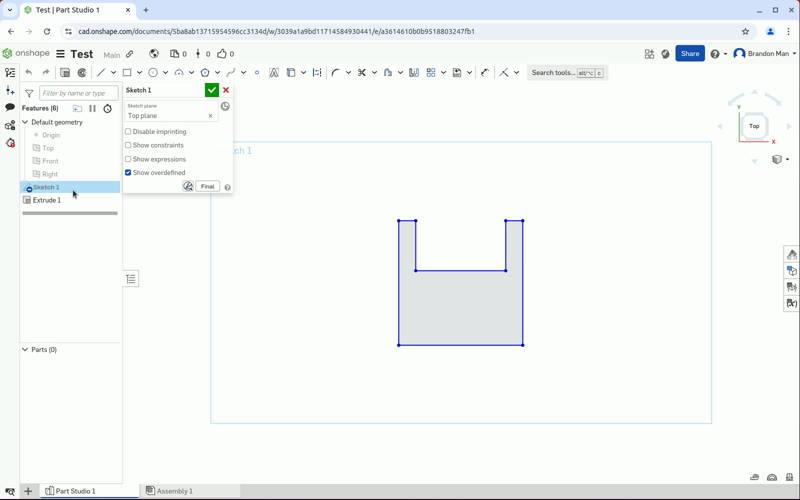
mouse_move(229, 92)
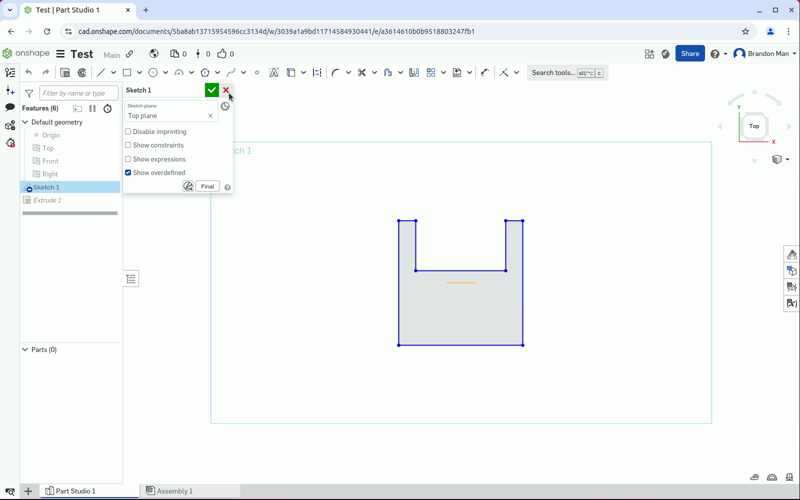
click(229, 92)
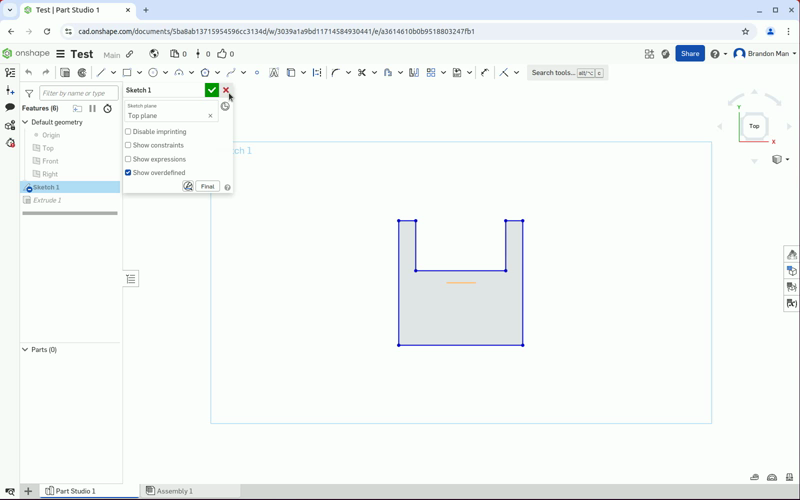
key(shift+s)
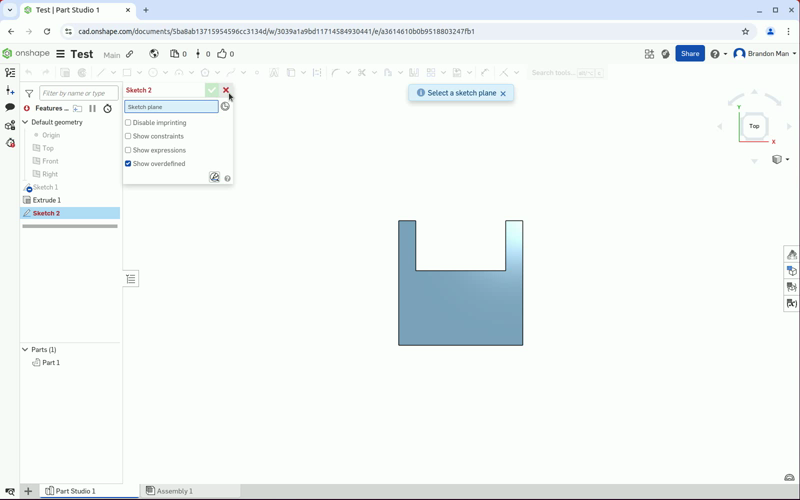
mouse_move(73, 150)
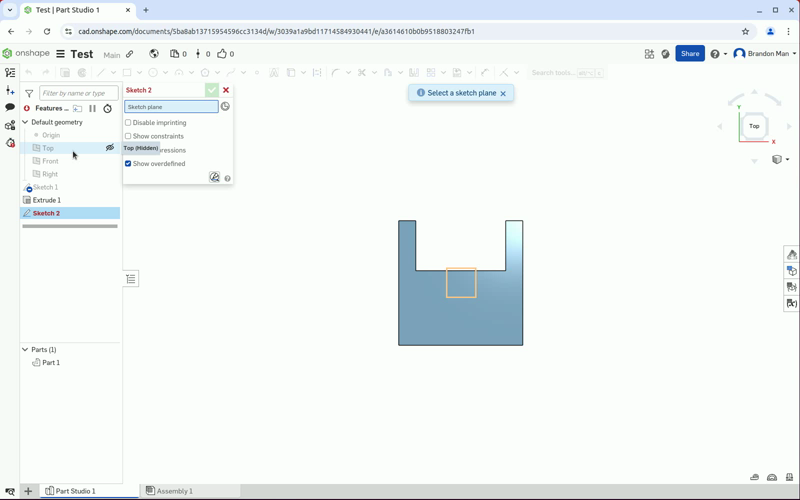
click(73, 150)
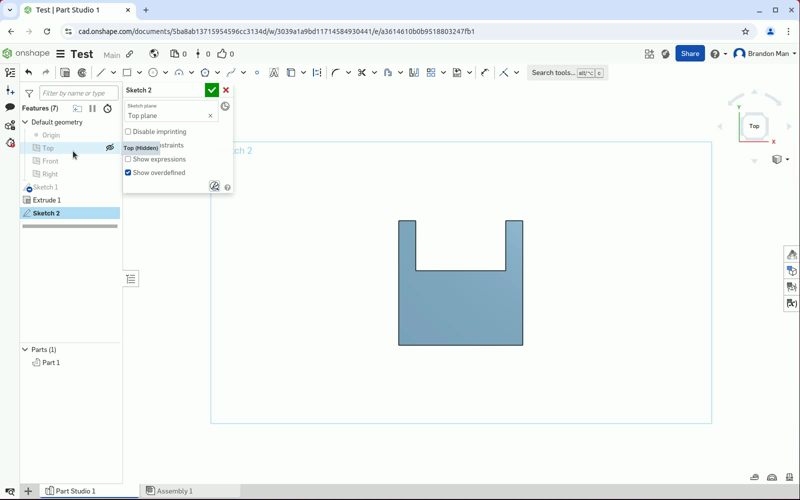
mouse_move(73, 352)
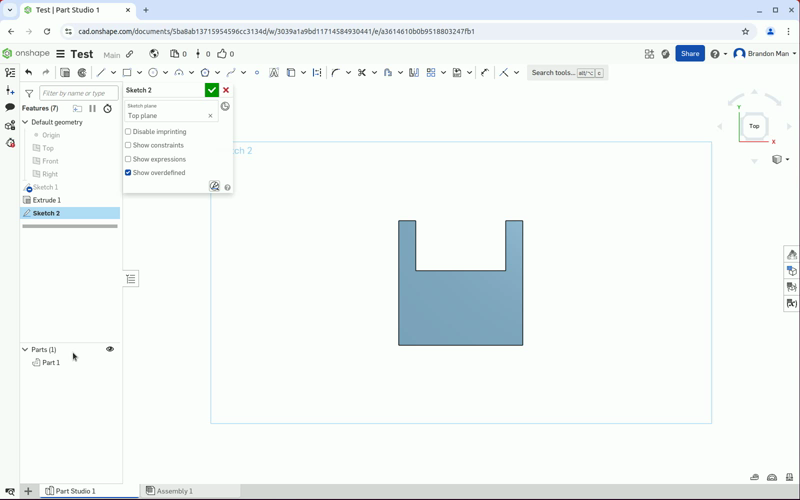
key(y)
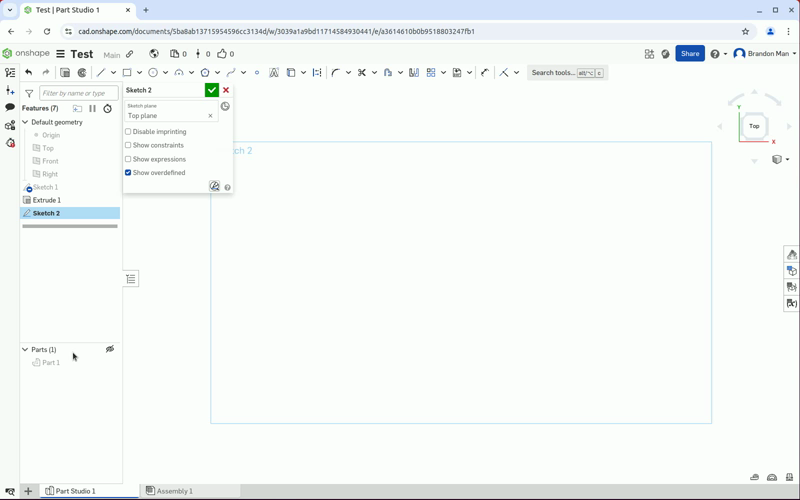
key(l)
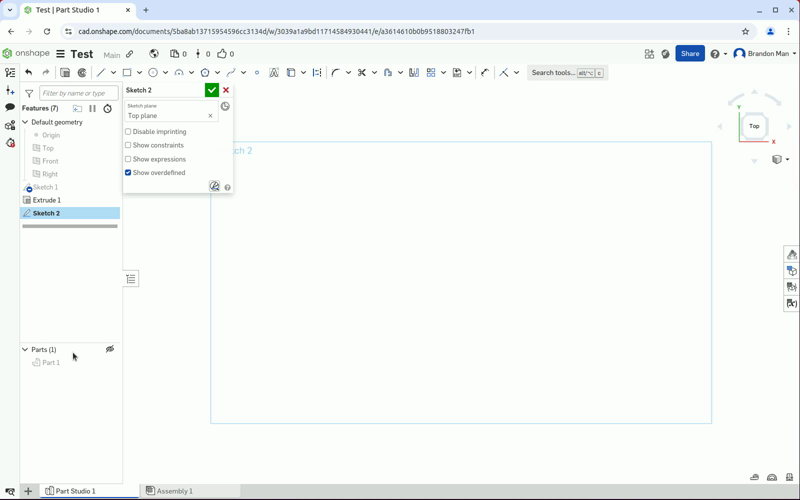
key_down(shift)
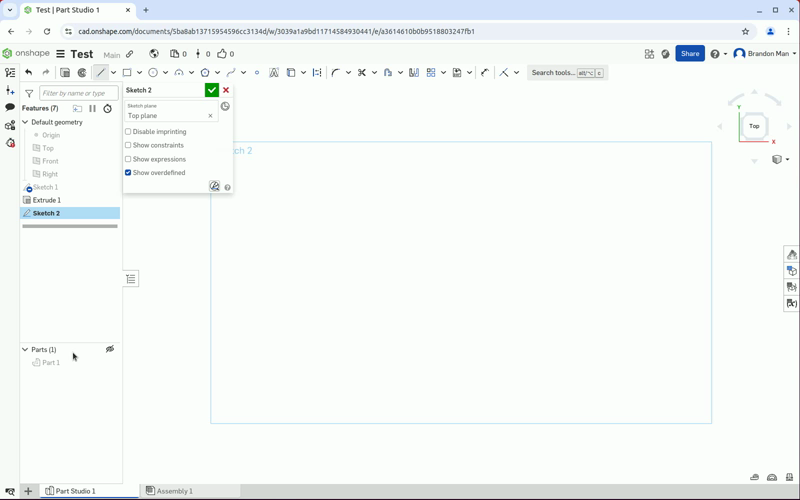
mouse_move(414, 220)
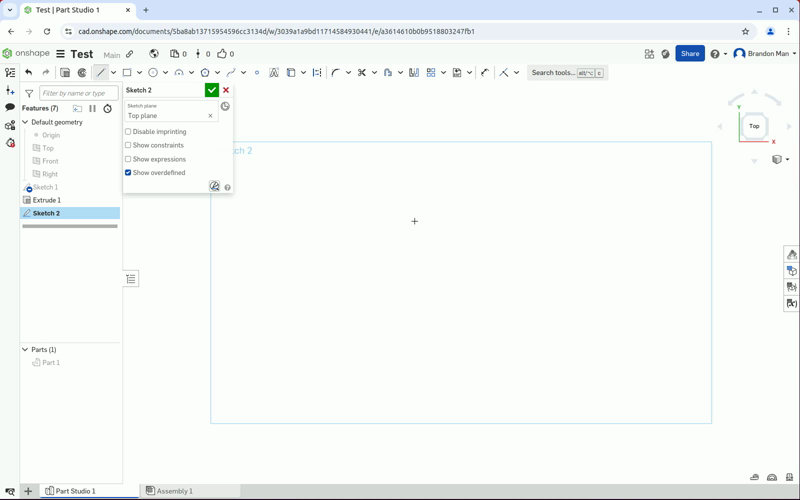
click(414, 220)
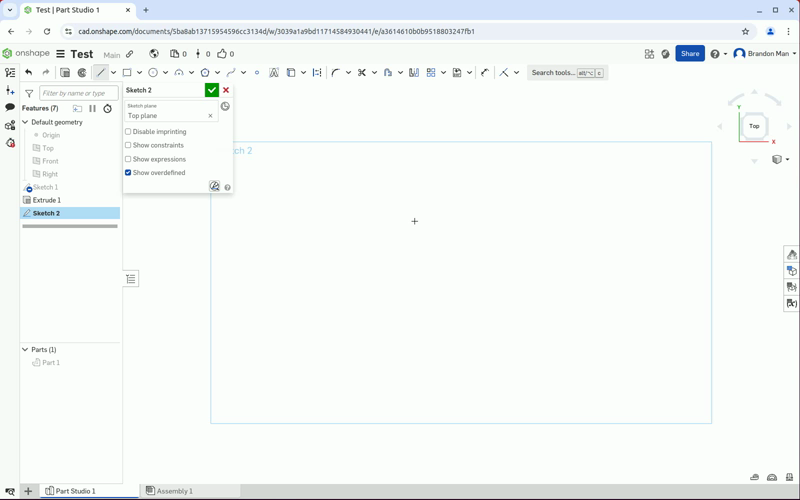
key_up(shift)
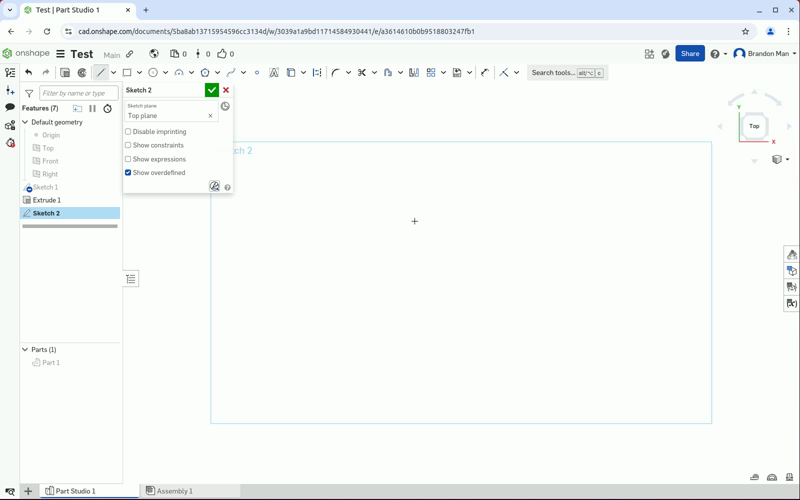
key_down(shift)
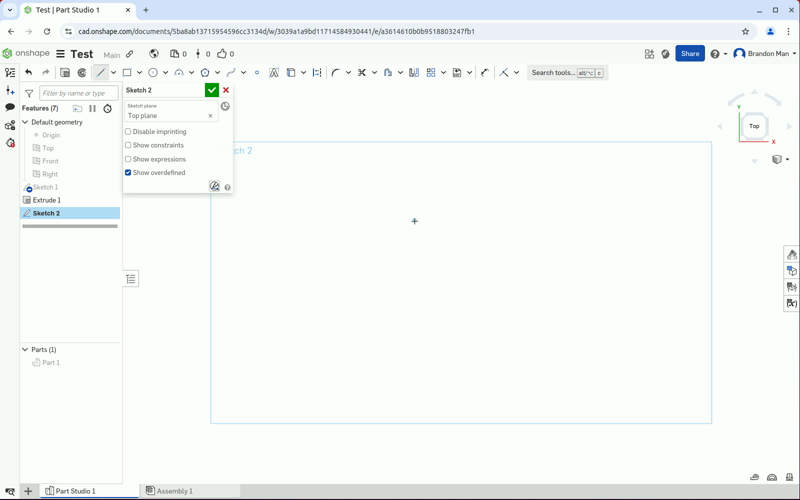
mouse_move(505, 220)
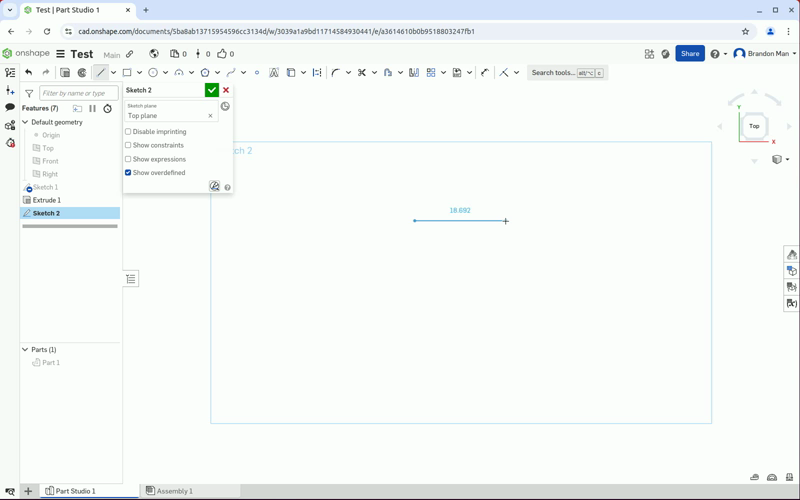
click(505, 220)
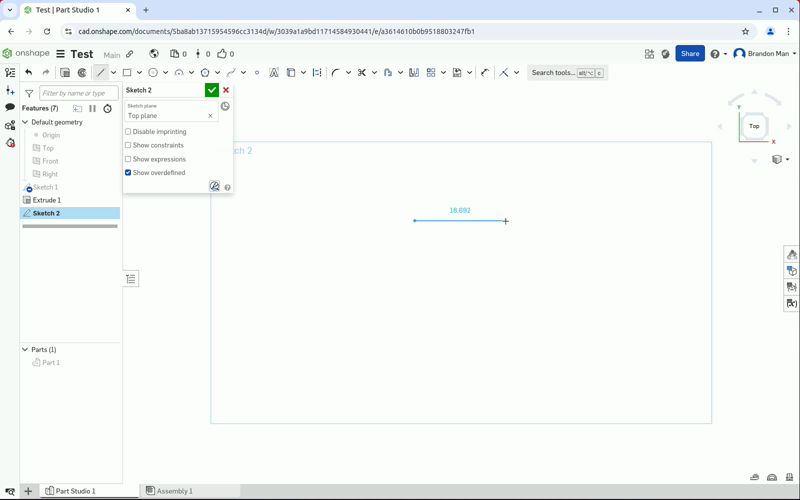
key_up(shift)
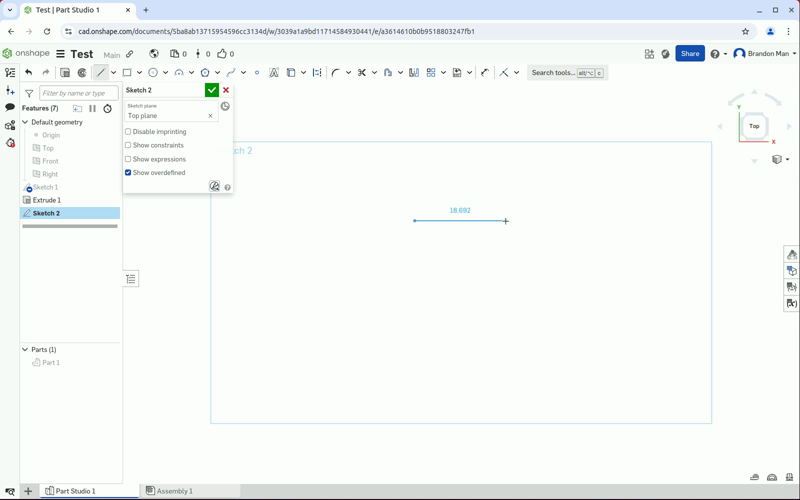
key_down(shift)
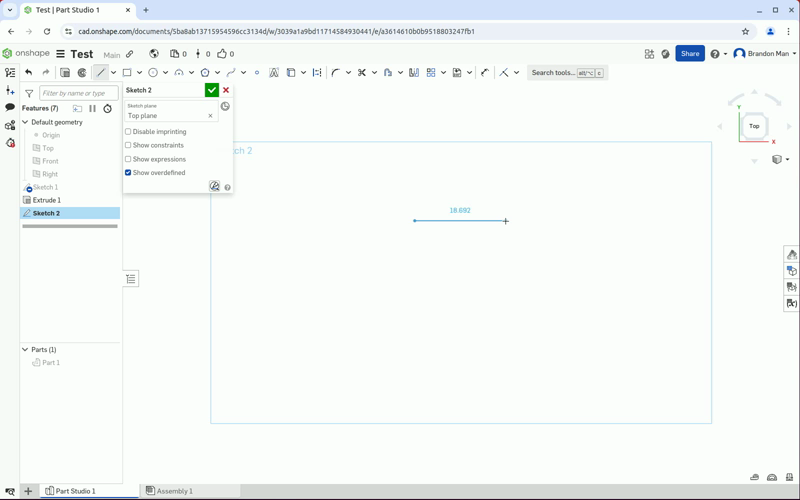
mouse_move(535, 220)
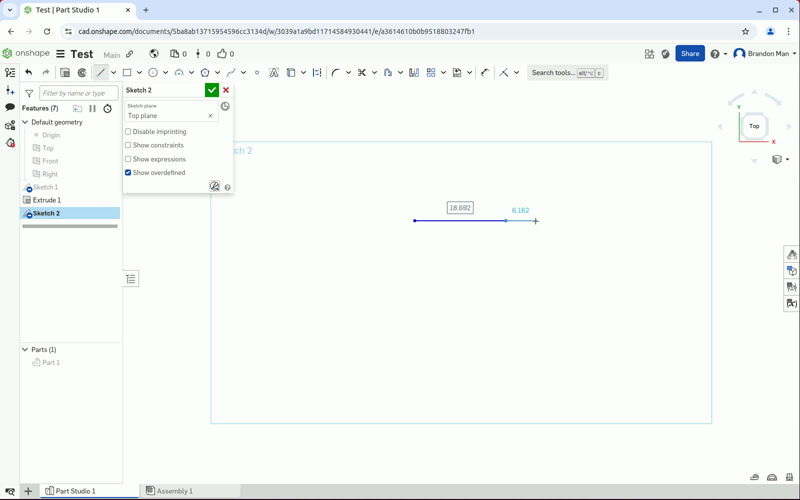
mouse_move(505, 170)
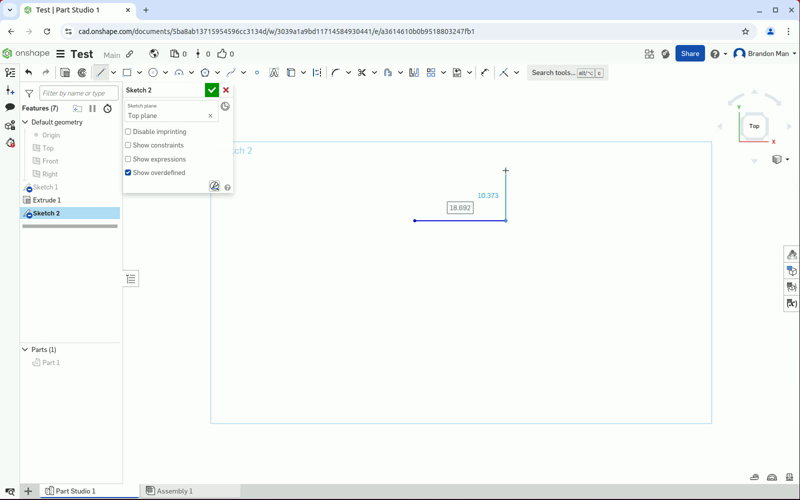
click(505, 170)
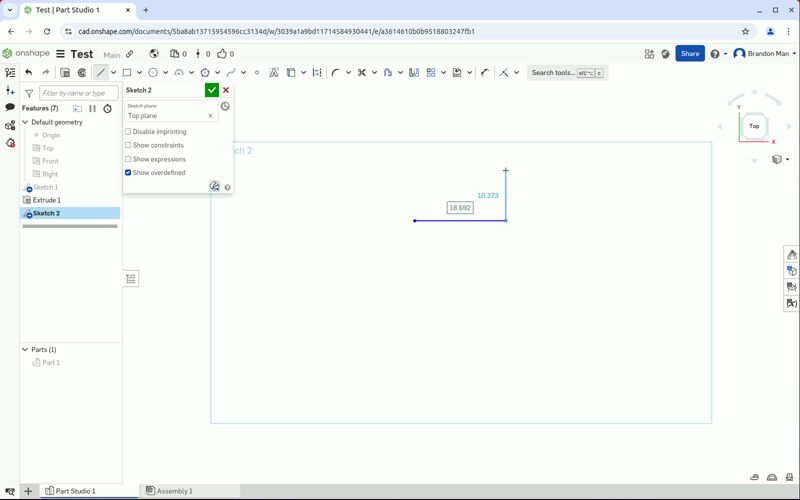
key_up(shift)
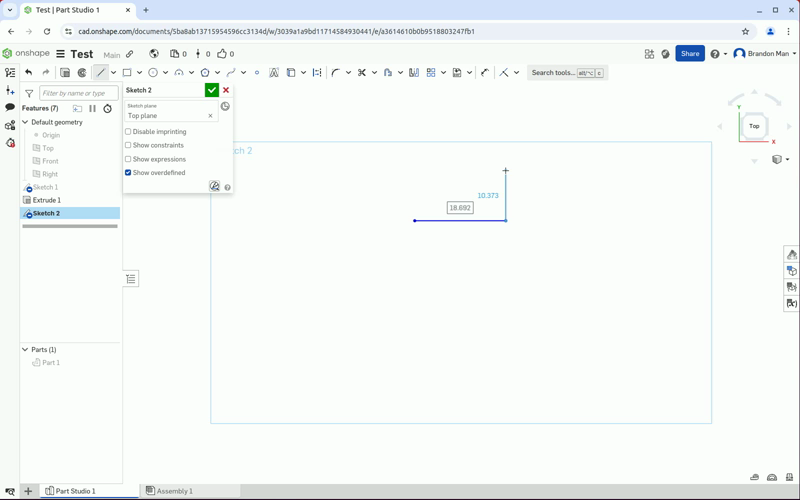
key_down(shift)
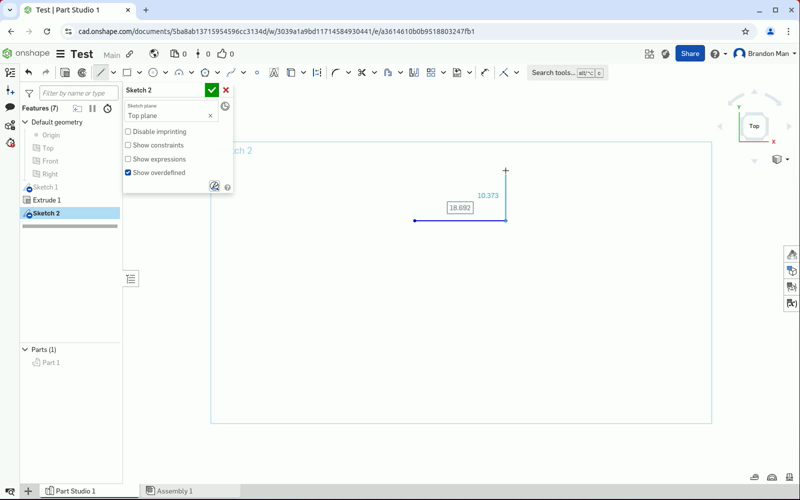
mouse_move(414, 170)
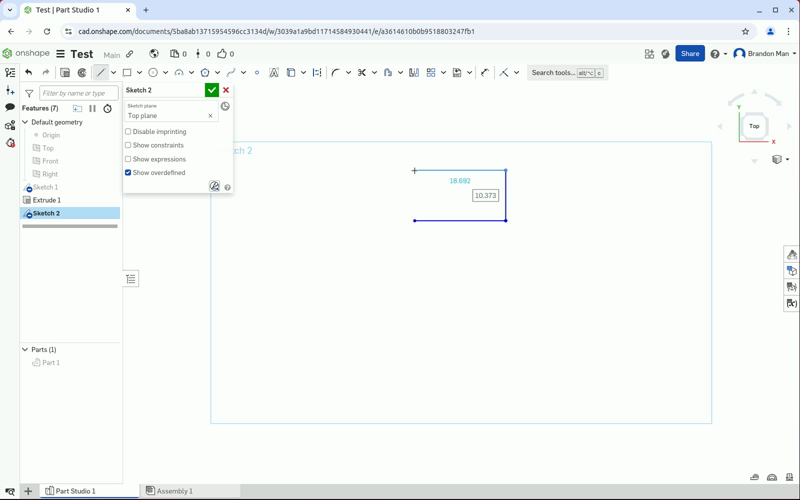
click(414, 170)
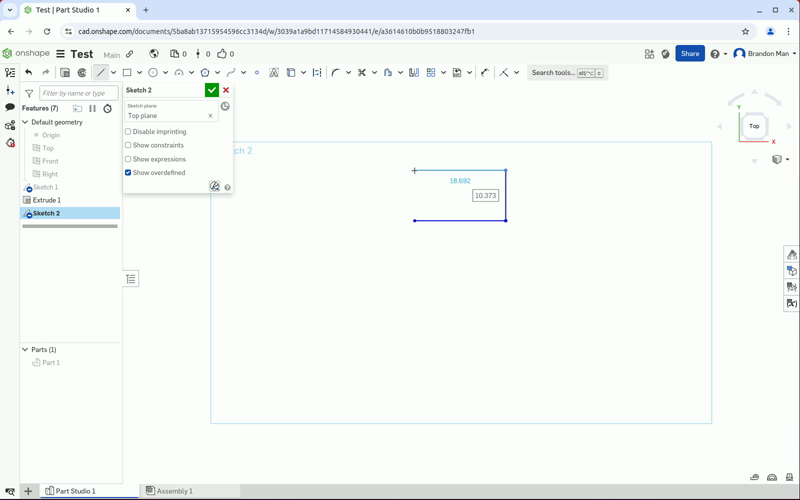
key_up(shift)
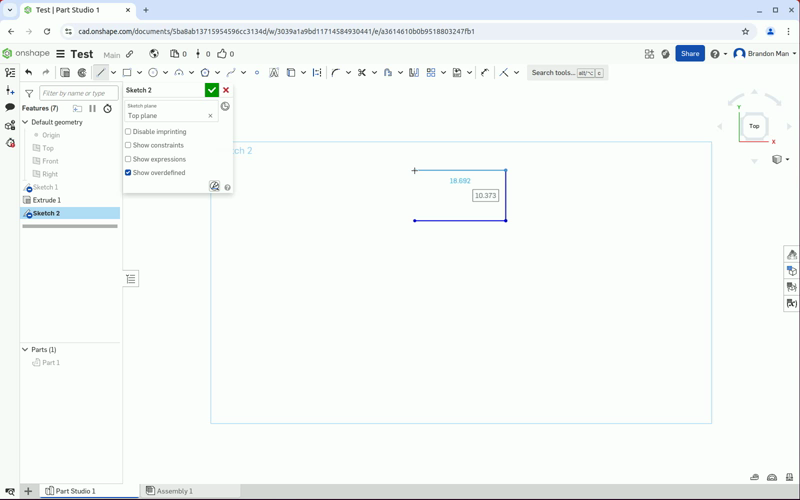
mouse_move(444, 170)
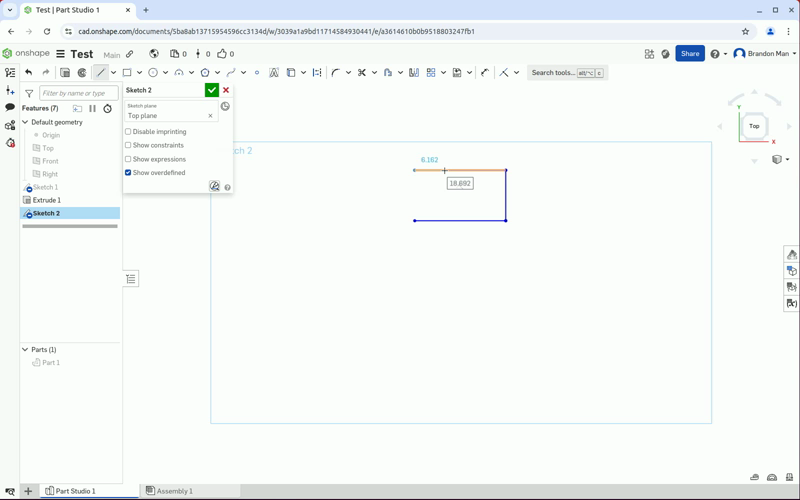
key_down(shift)
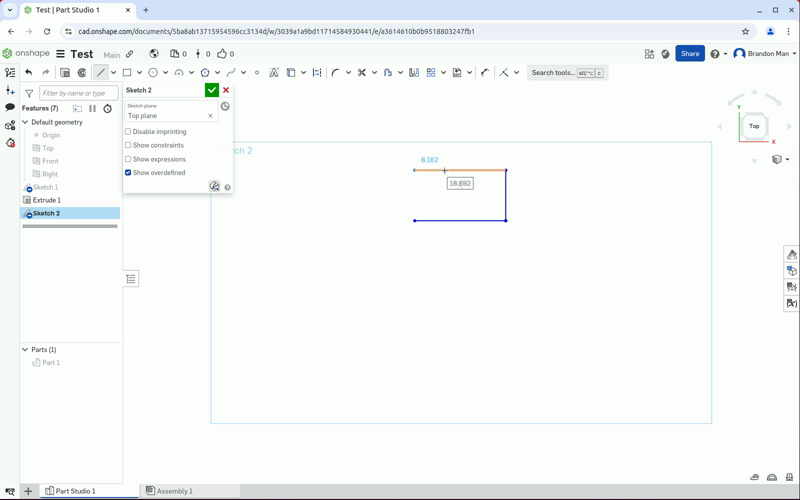
mouse_move(414, 220)
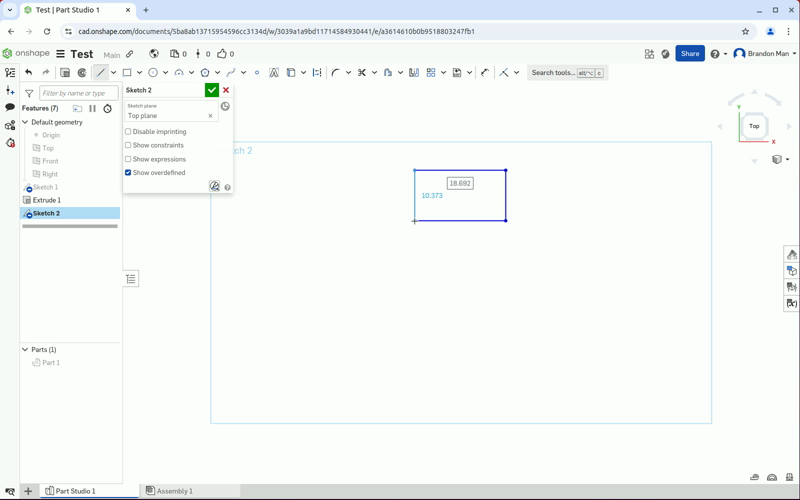
key_up(shift)
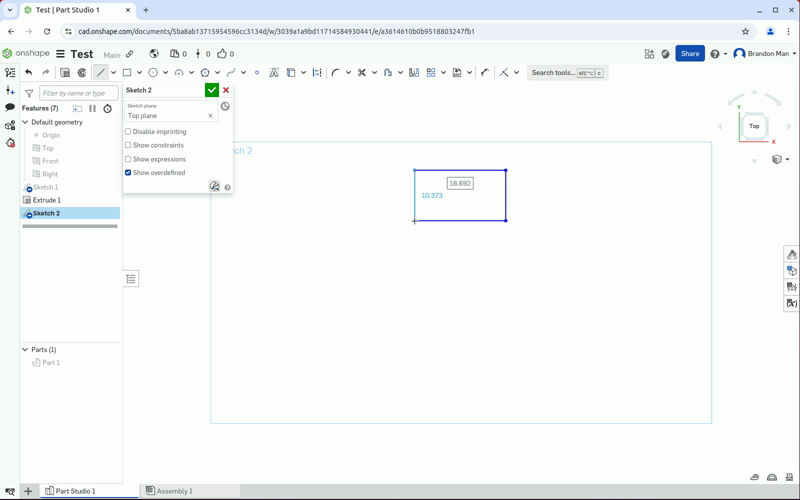
click(414, 220)
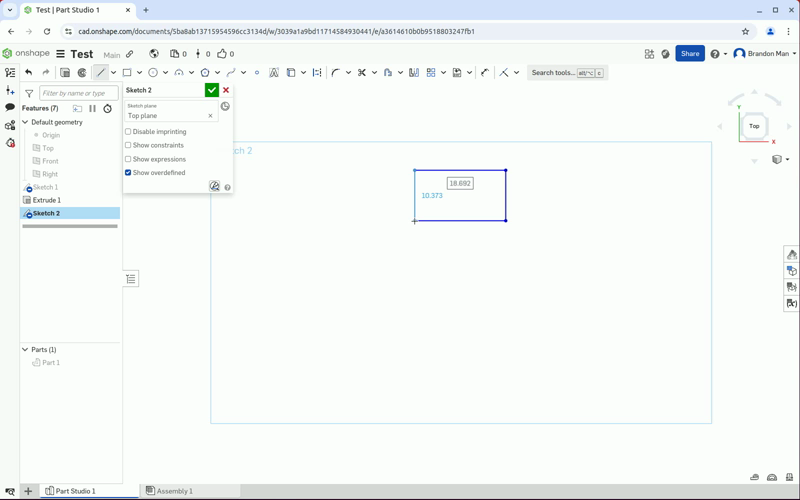
key(esc)
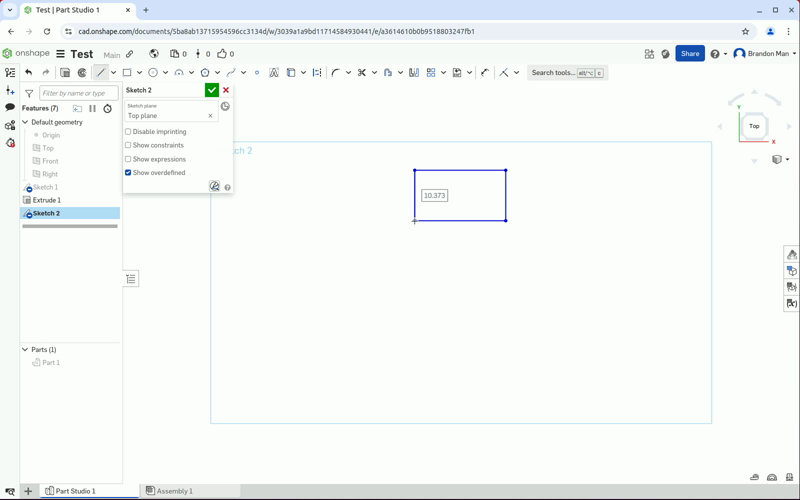
mouse_move(478, 179)
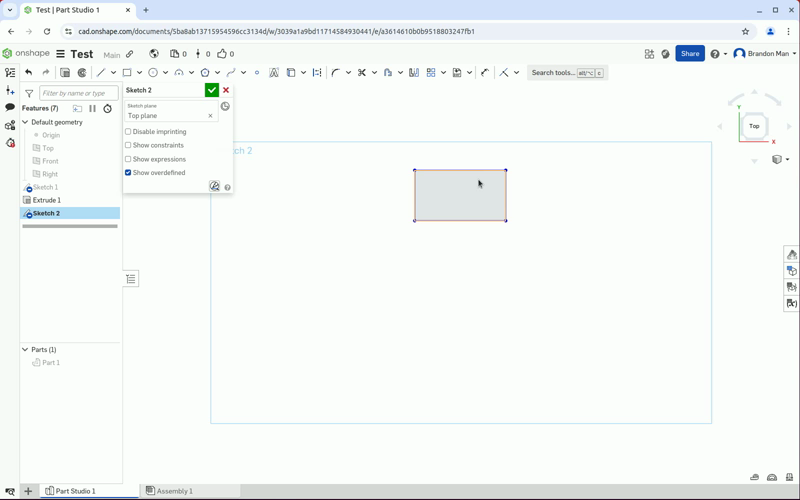
click(478, 179)
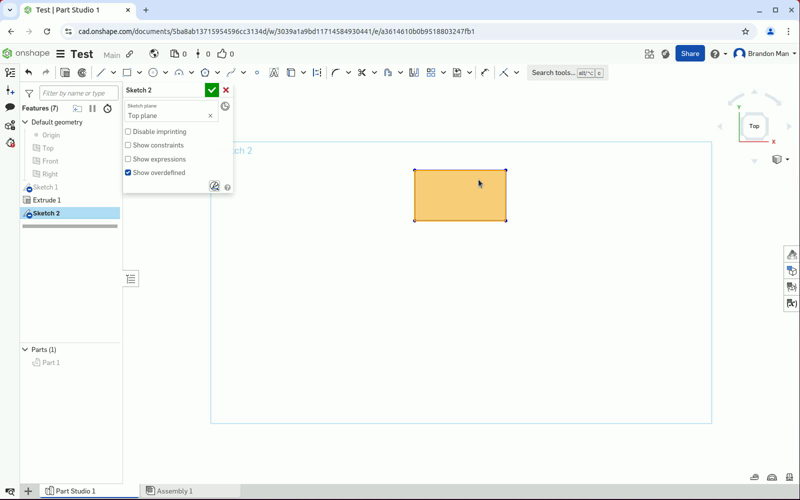
mouse_move(73, 352)
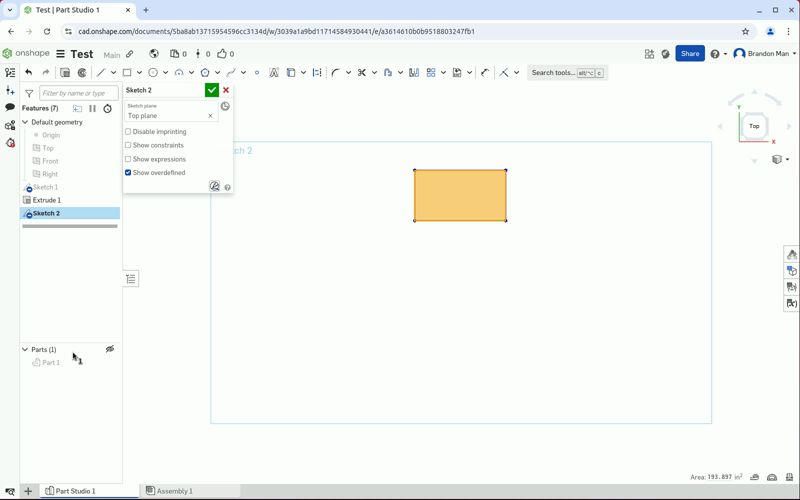
key(shift+y)
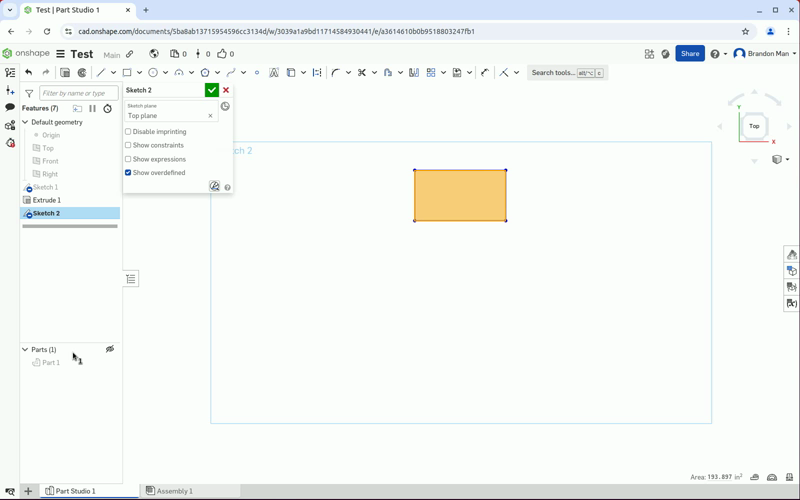
key(shift+e)
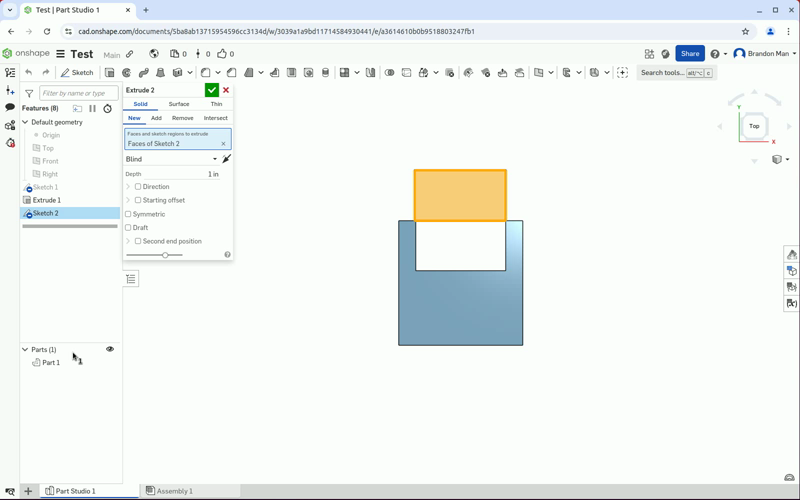
mouse_move(143, 106)
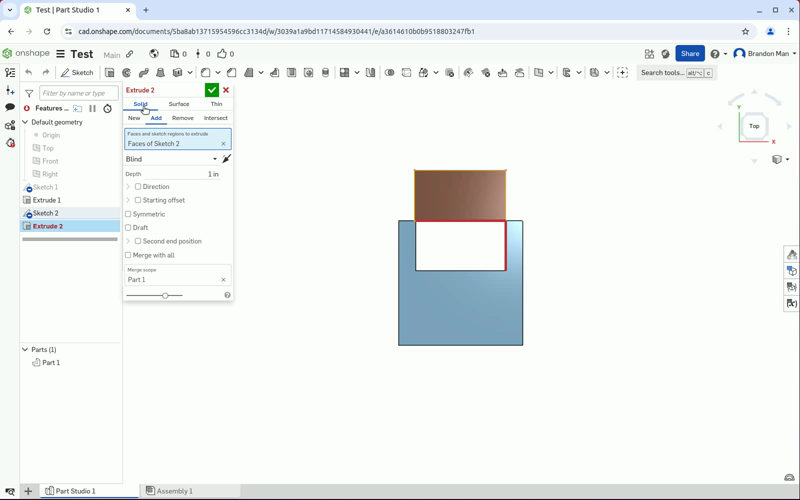
click(143, 106)
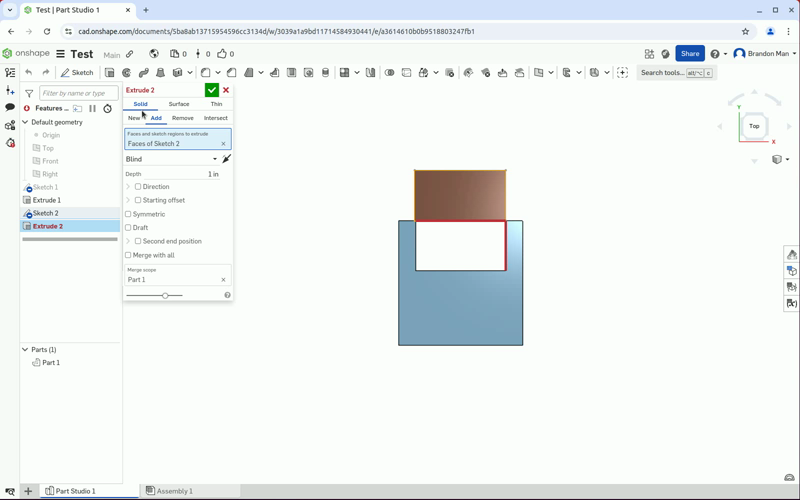
mouse_move(137, 120)
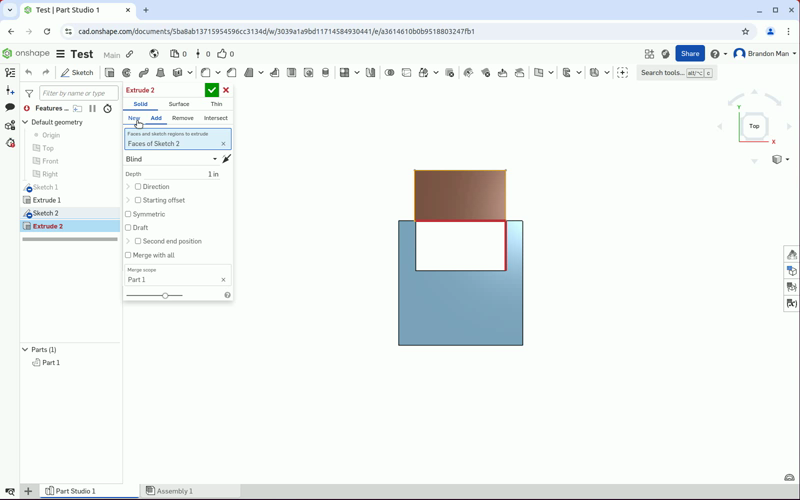
click(137, 120)
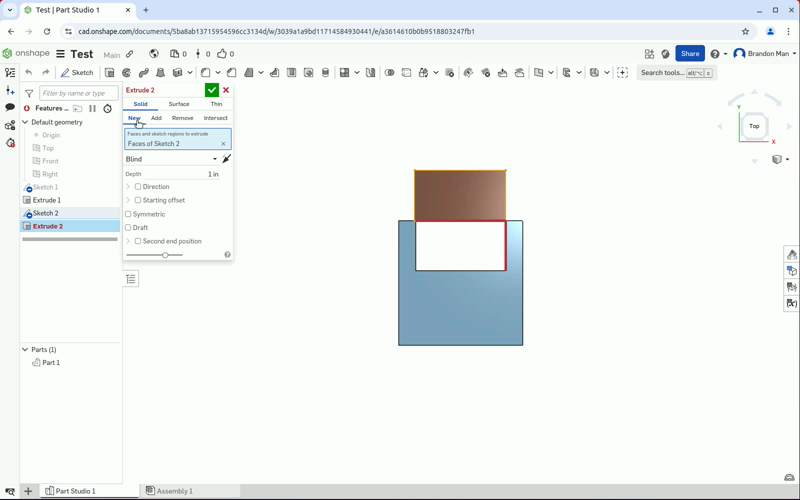
key(tab, 4)
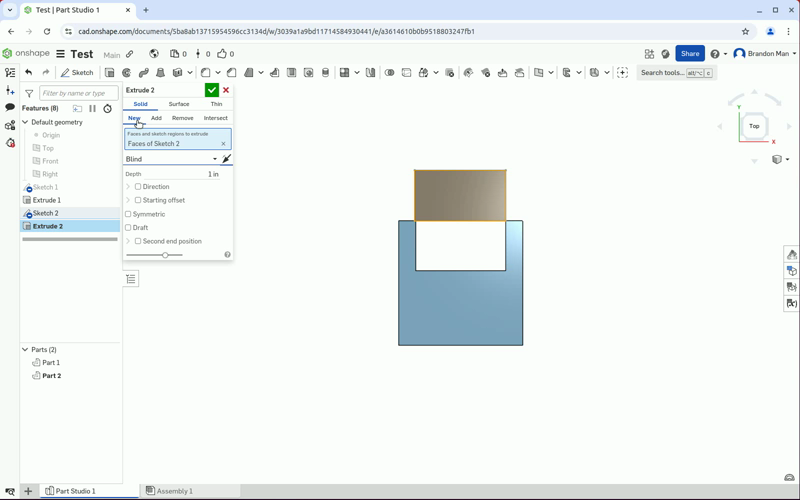
text(1.444)
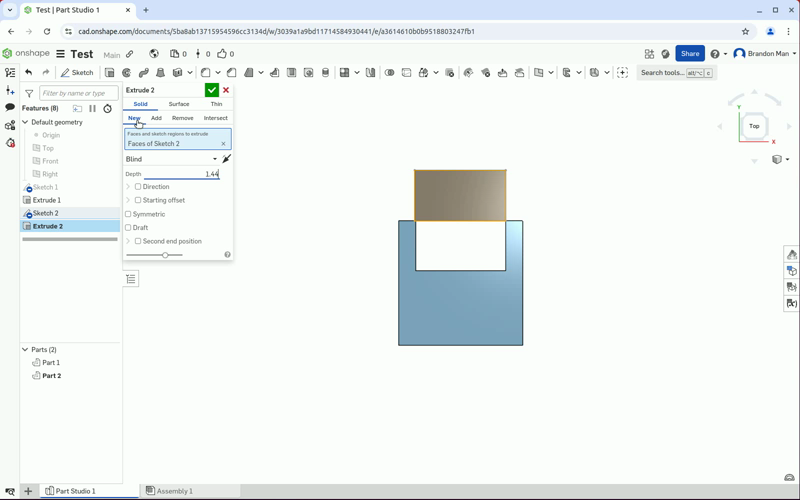
key(enter)
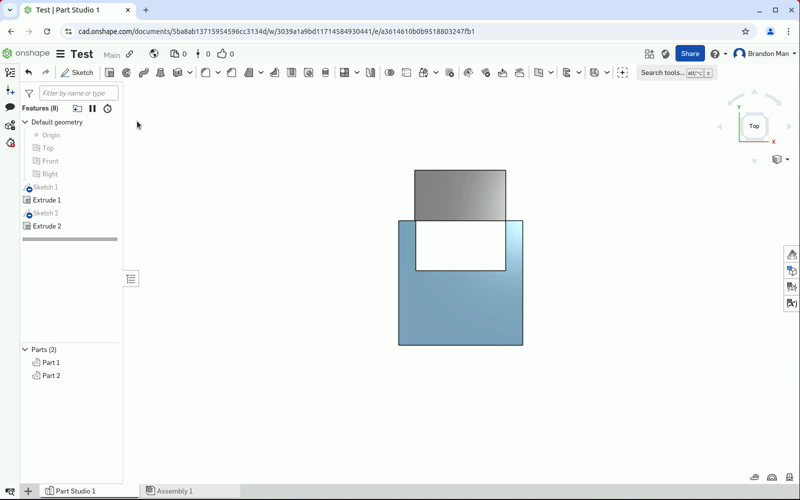
key(shift+h)
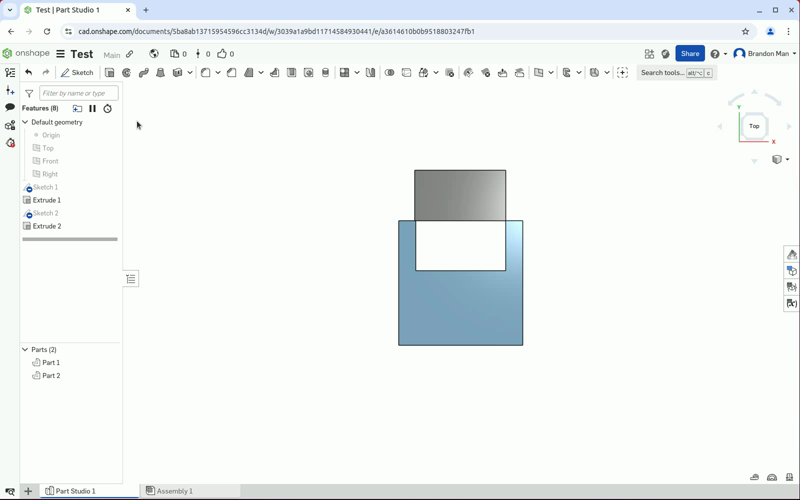
key(shift+h)
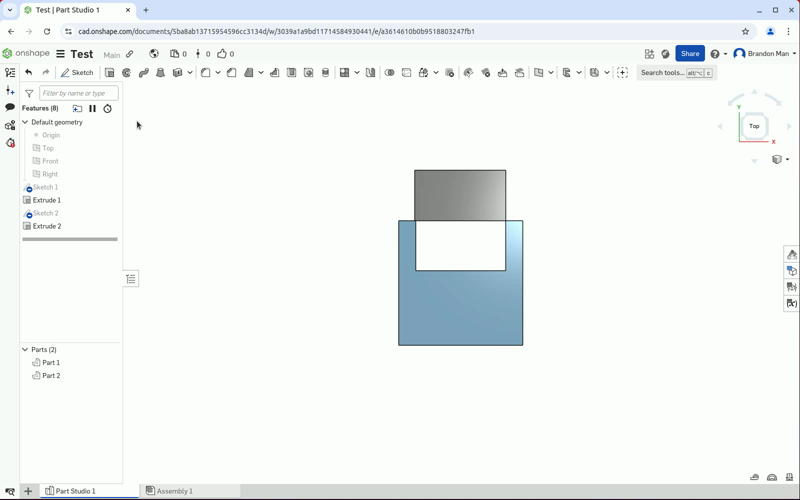
mouse_move(73, 189)
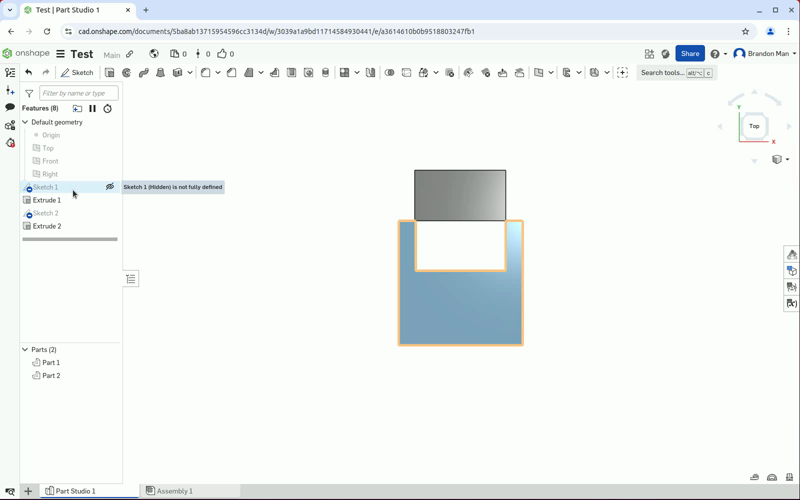
click(73, 189)
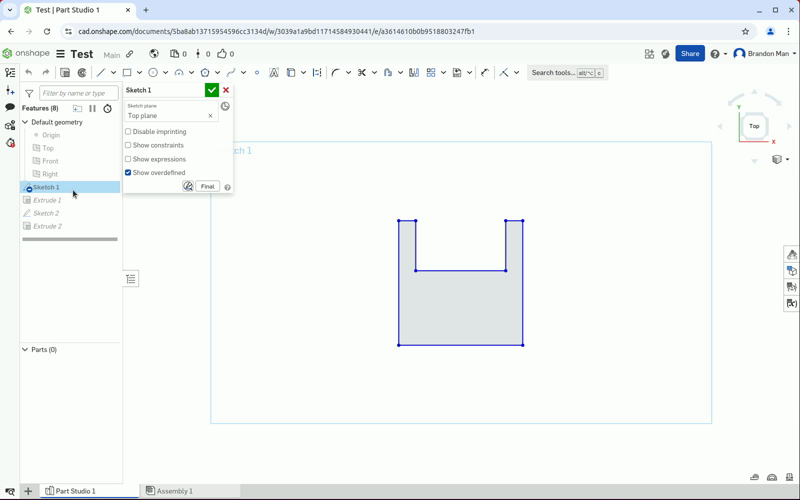
mouse_move(229, 92)
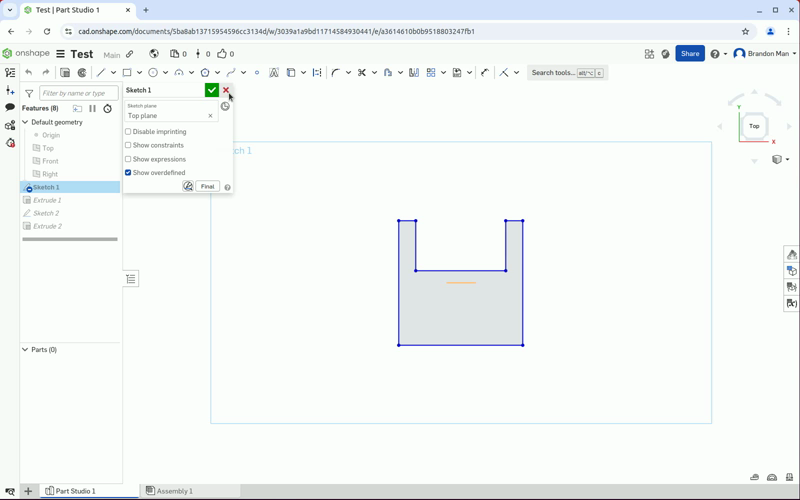
click(229, 92)
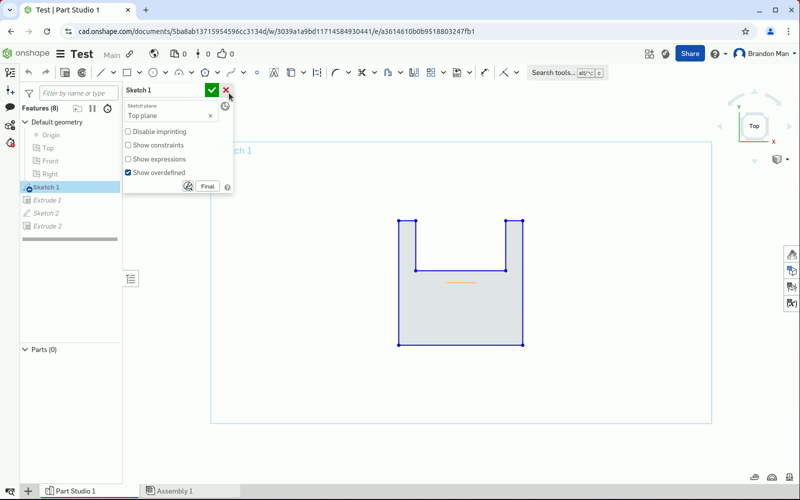
key(shift+s)
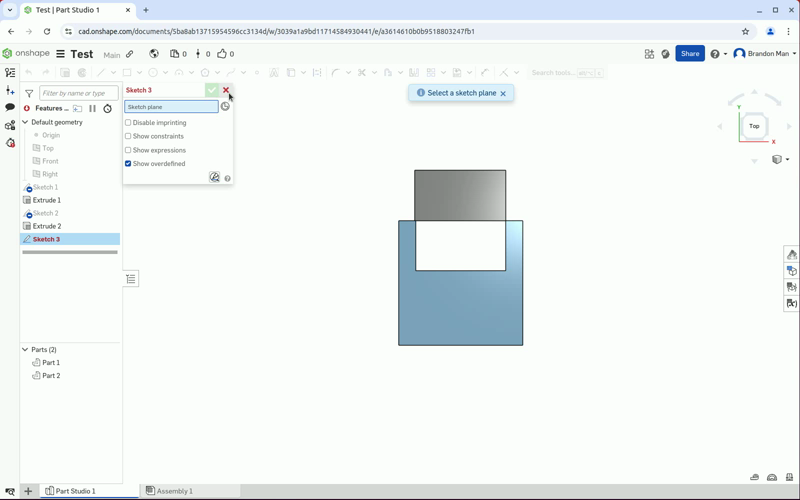
mouse_move(73, 150)
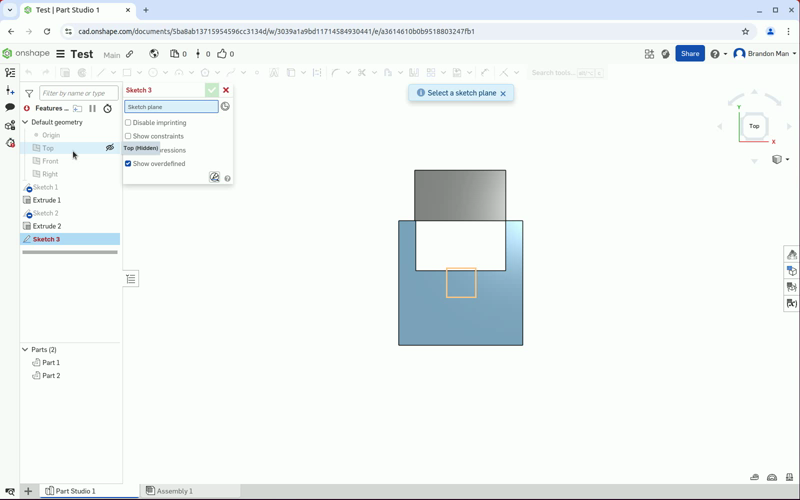
click(73, 150)
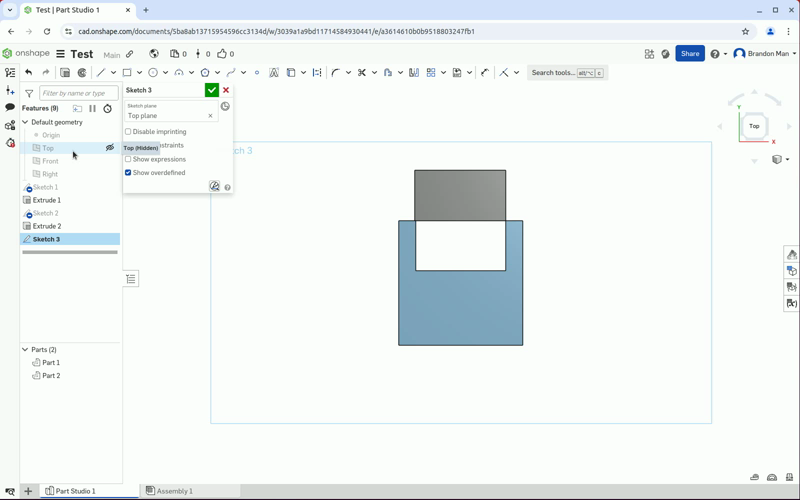
mouse_move(73, 352)
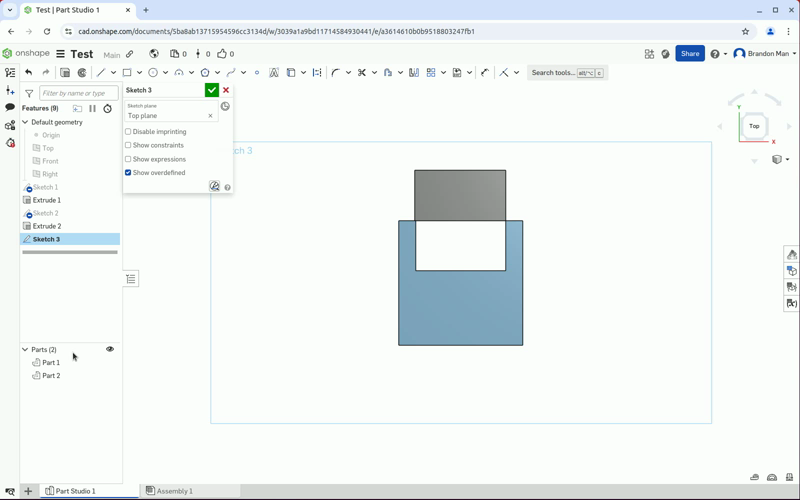
key(y)
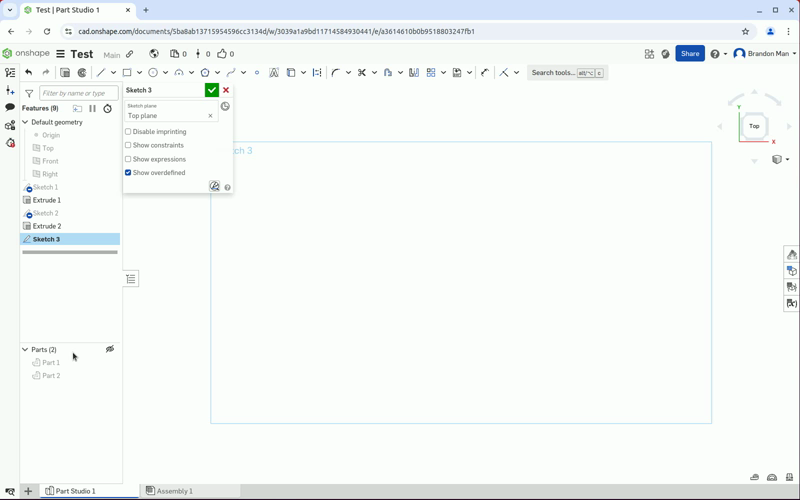
key(l)
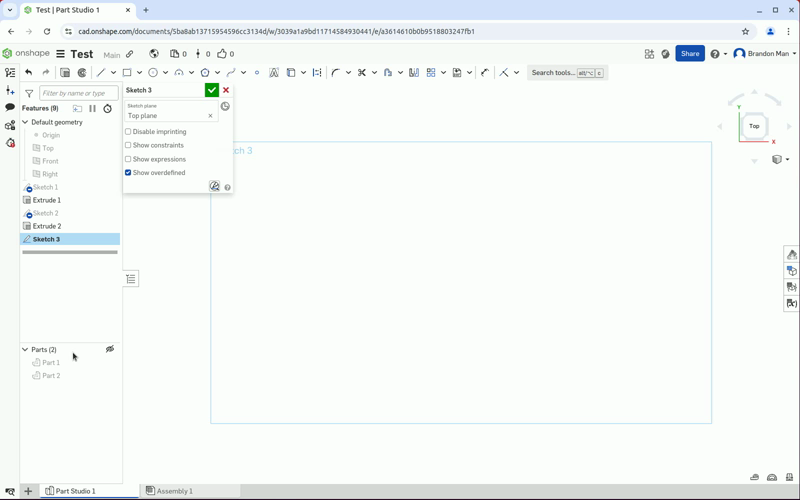
key_down(shift)
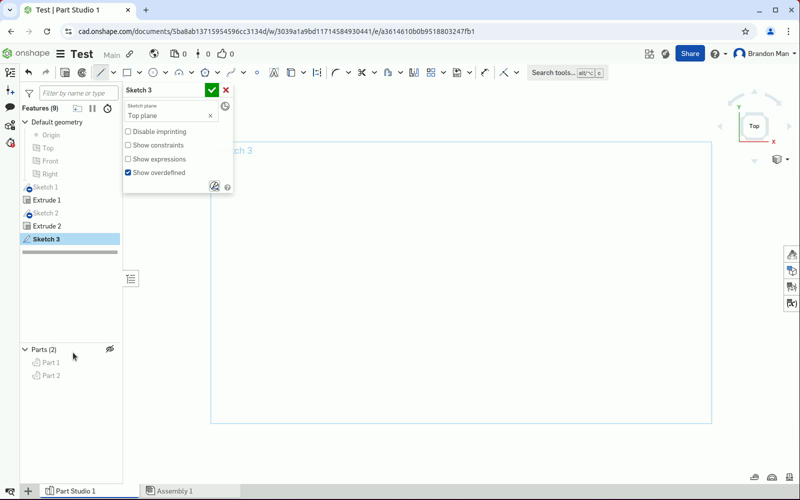
mouse_move(414, 271)
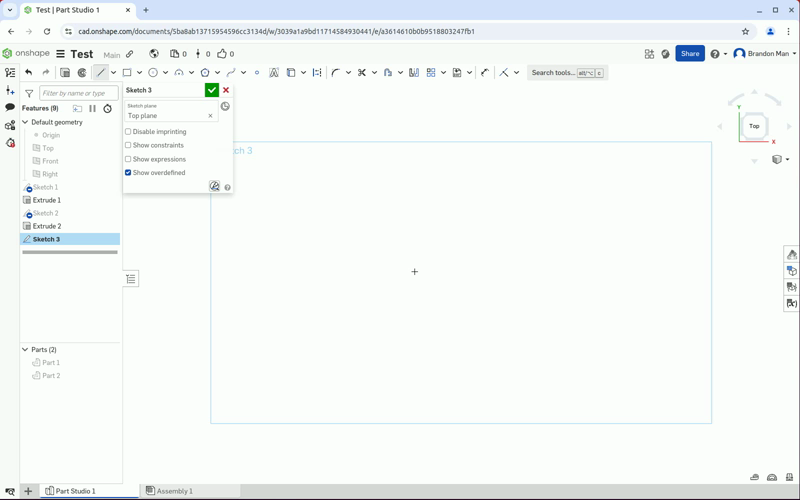
click(414, 271)
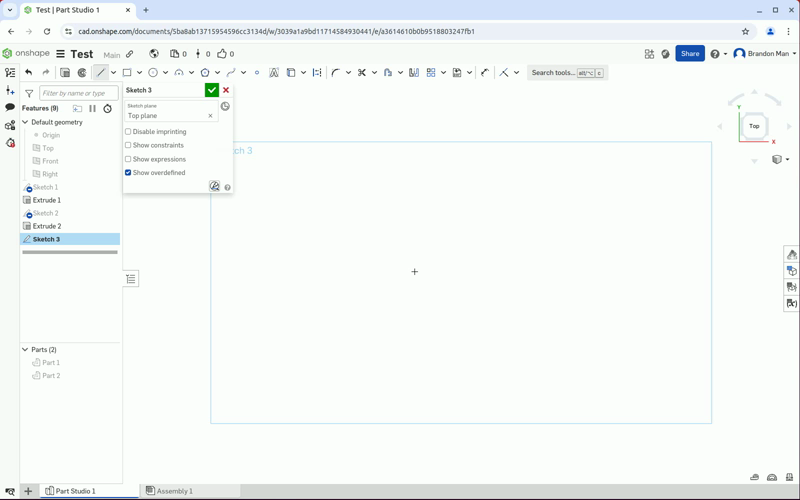
key_up(shift)
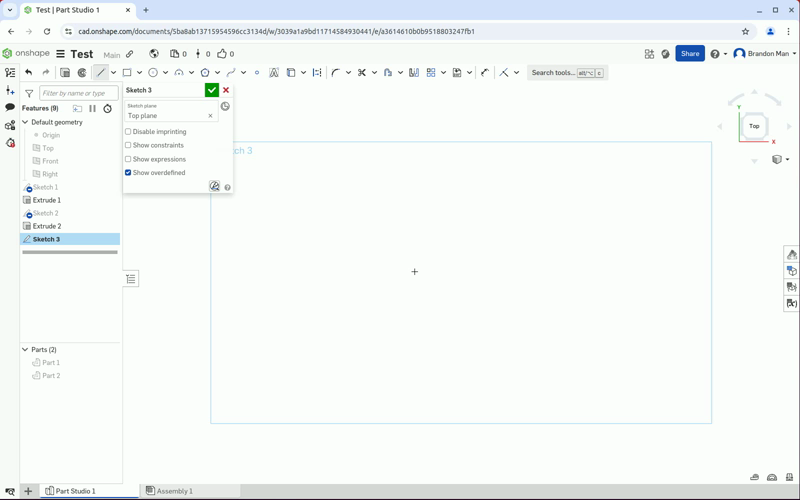
key_down(shift)
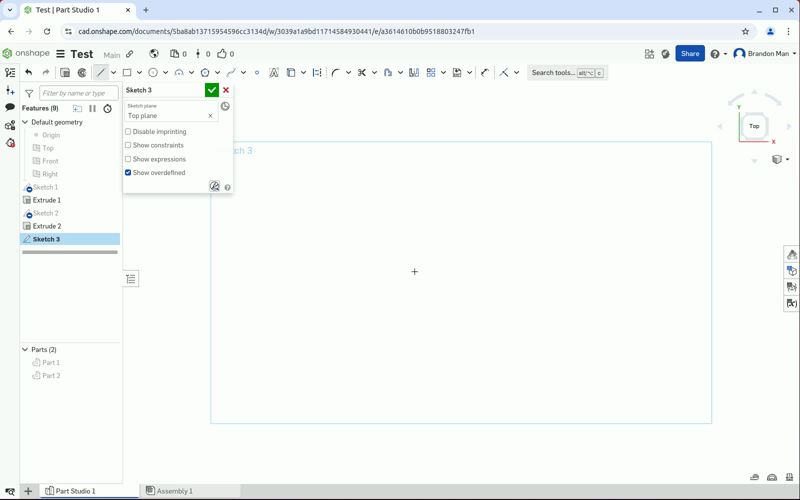
mouse_move(505, 271)
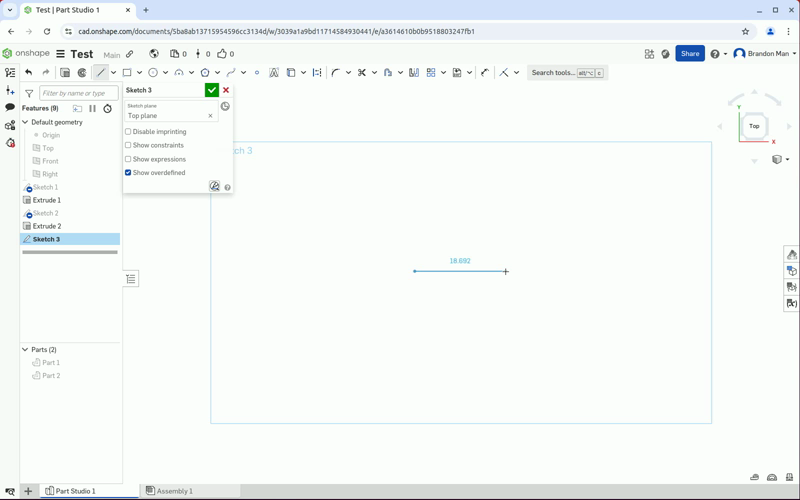
click(505, 271)
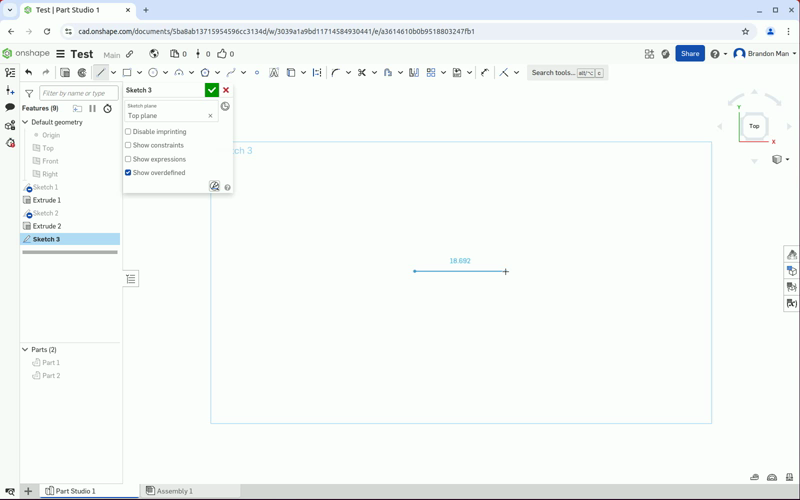
key_up(shift)
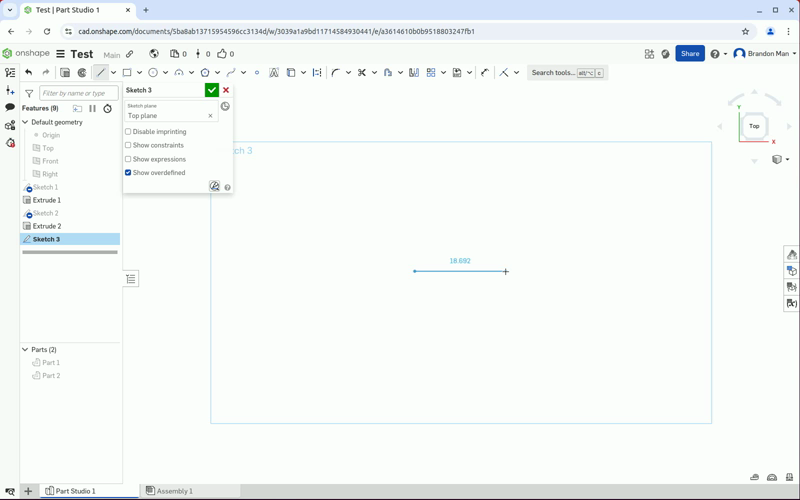
key_down(shift)
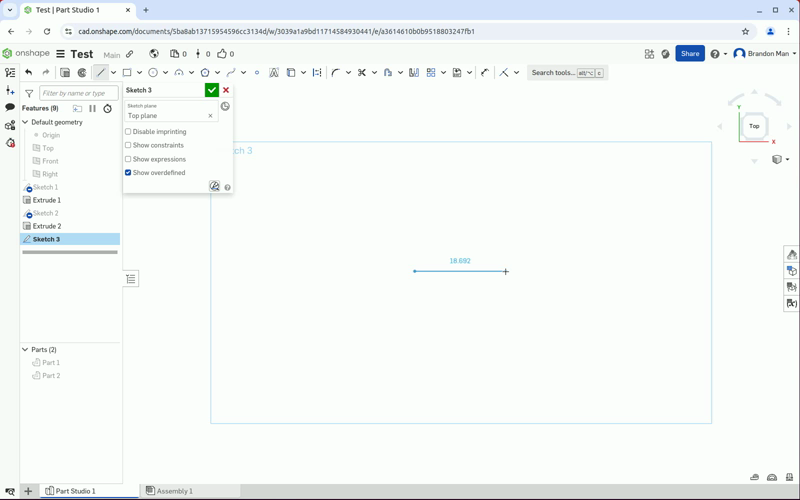
mouse_move(535, 271)
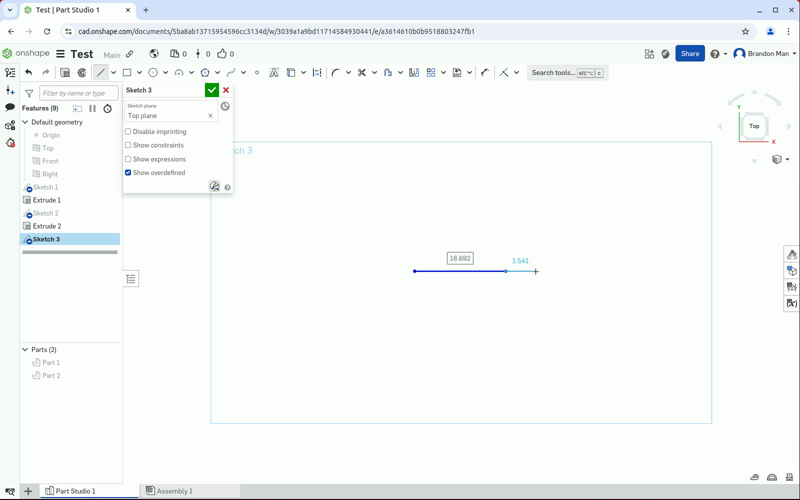
mouse_move(505, 220)
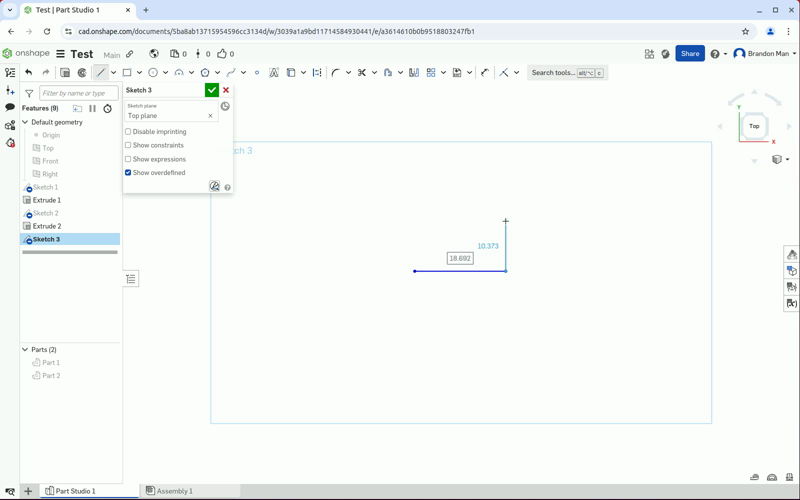
click(505, 220)
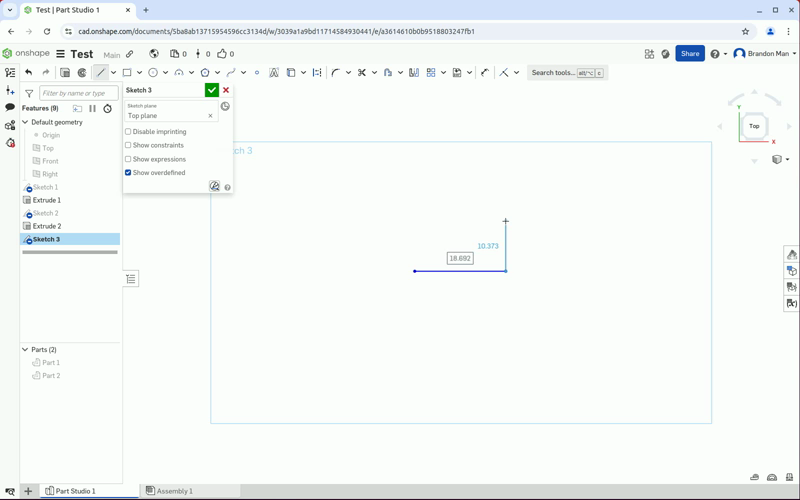
key_up(shift)
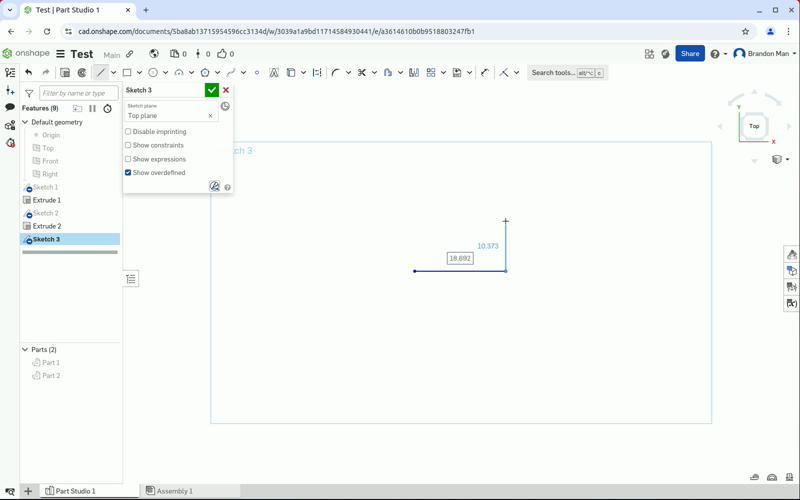
key_down(shift)
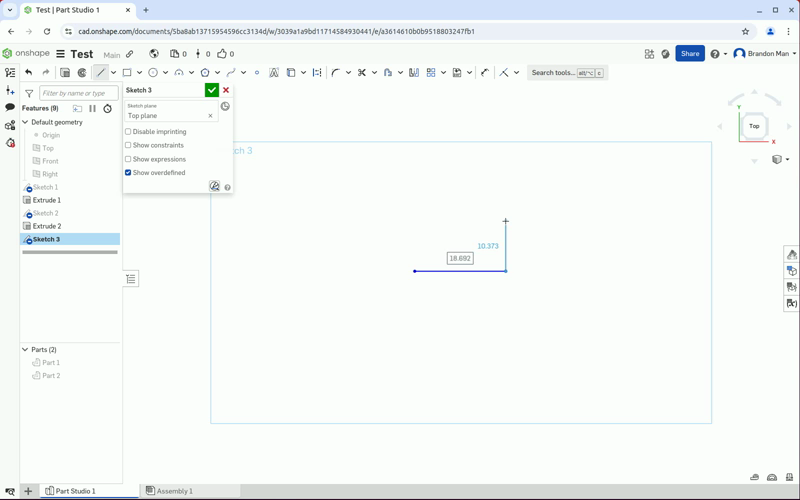
mouse_move(414, 220)
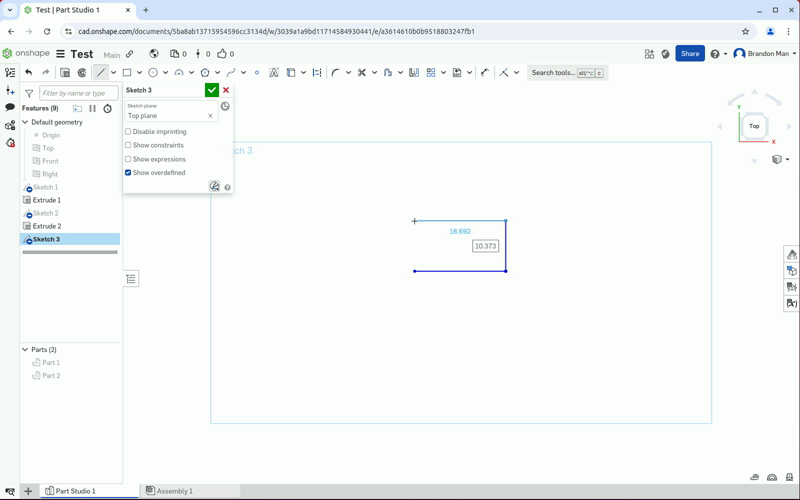
click(414, 220)
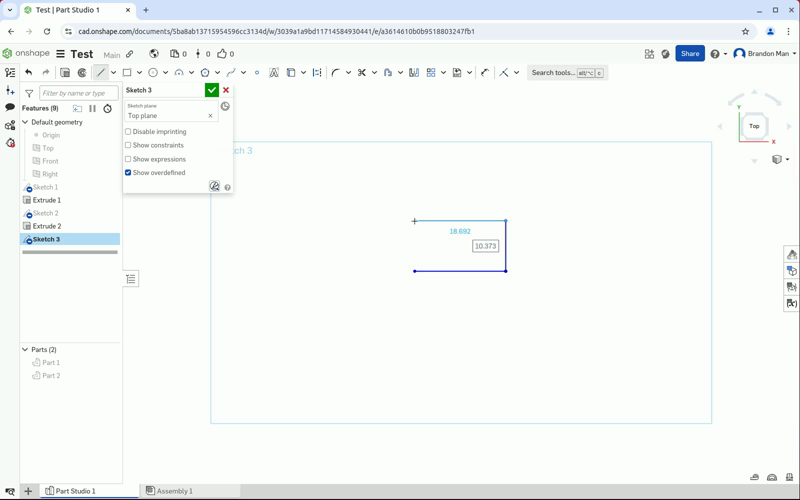
key_up(shift)
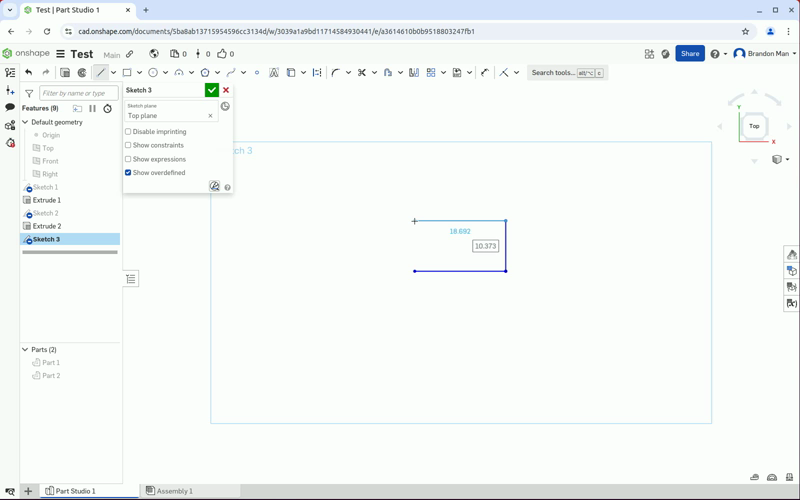
mouse_move(444, 220)
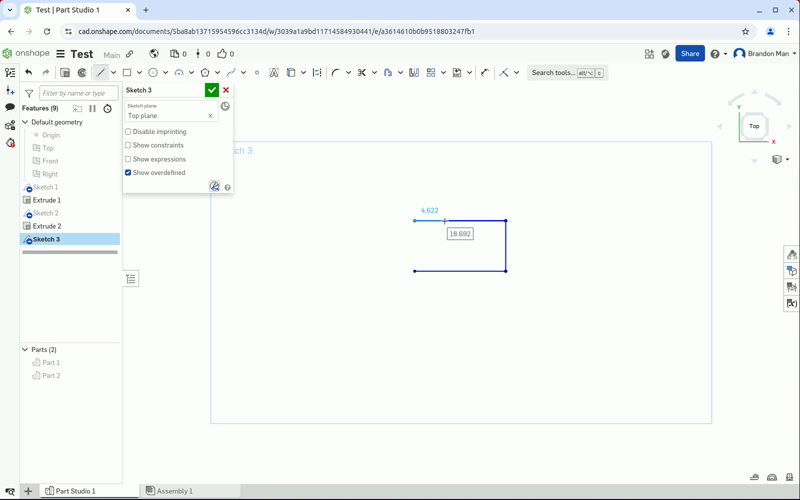
key_down(shift)
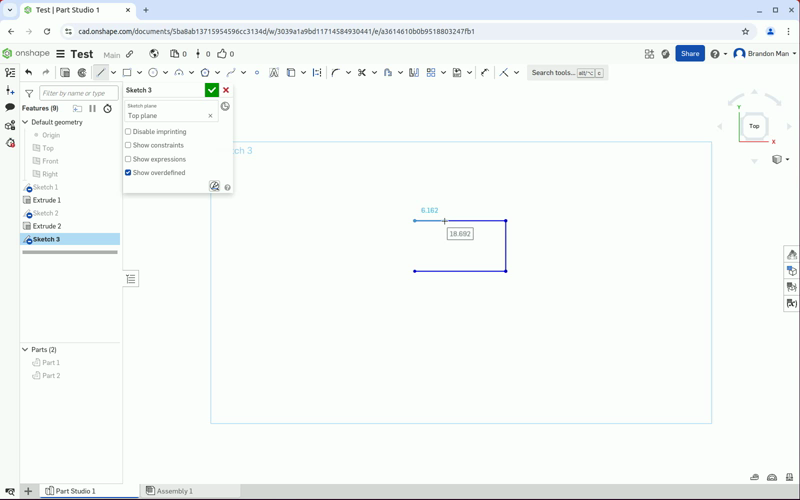
mouse_move(414, 271)
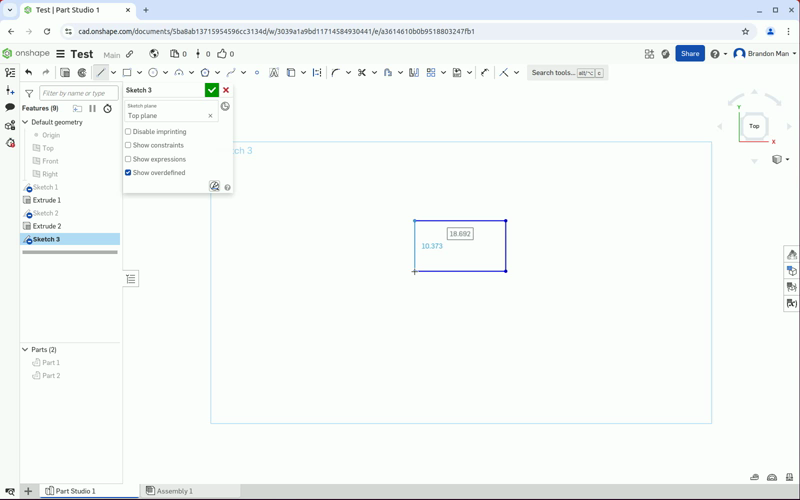
key_up(shift)
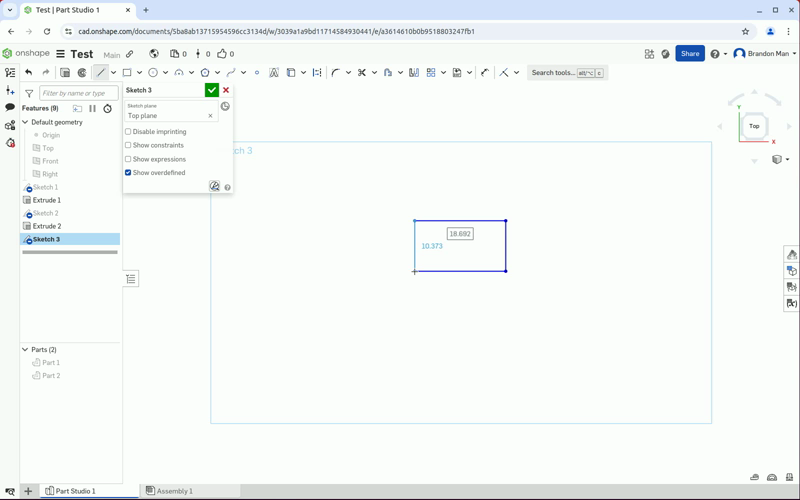
click(414, 271)
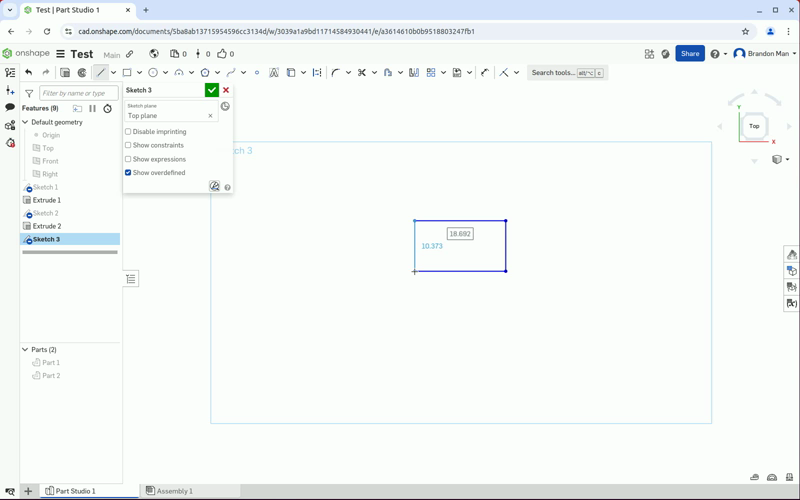
key(esc)
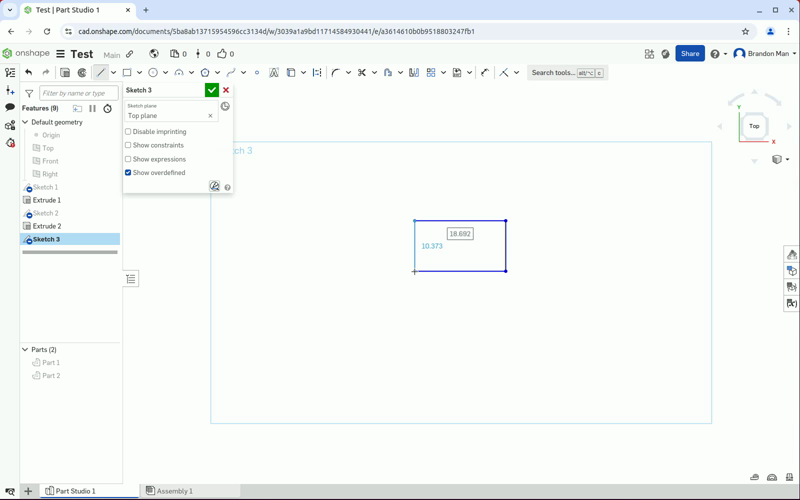
mouse_move(466, 245)
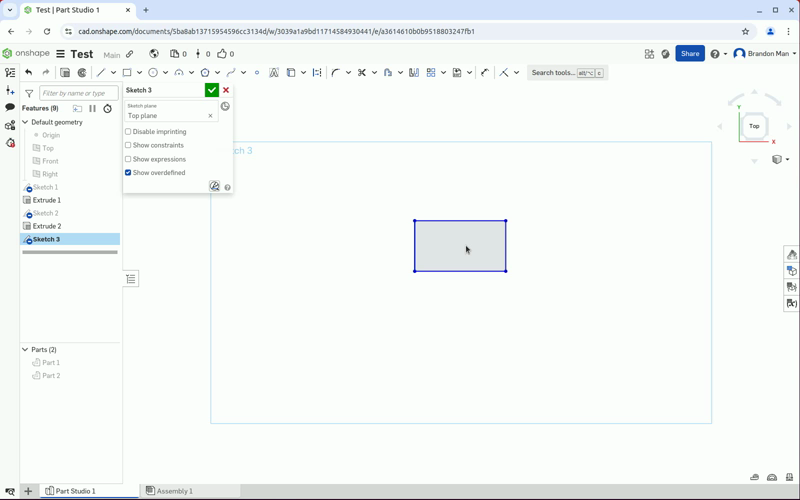
click(466, 245)
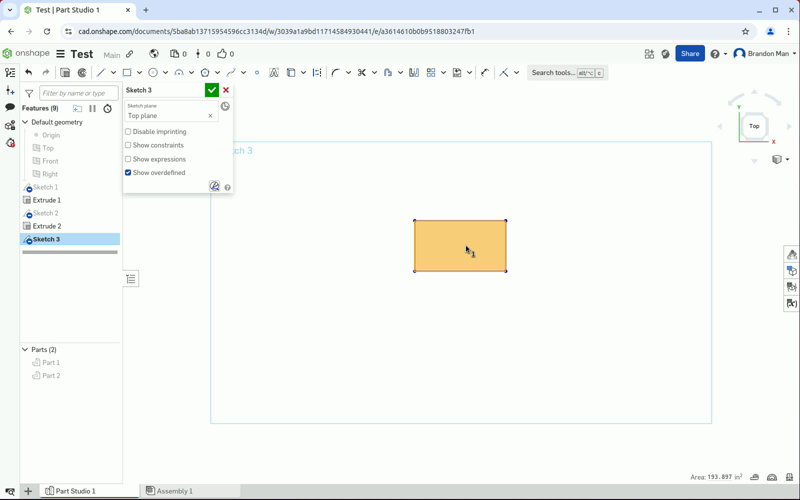
mouse_move(73, 352)
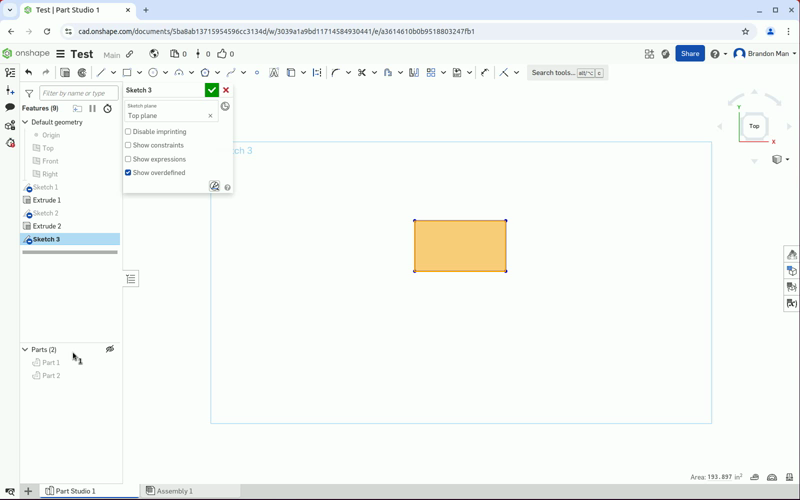
key(shift+y)
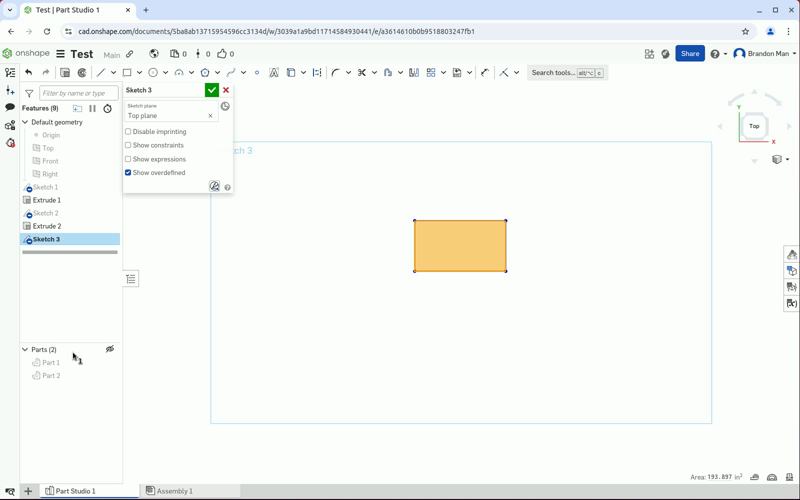
key(shift+e)
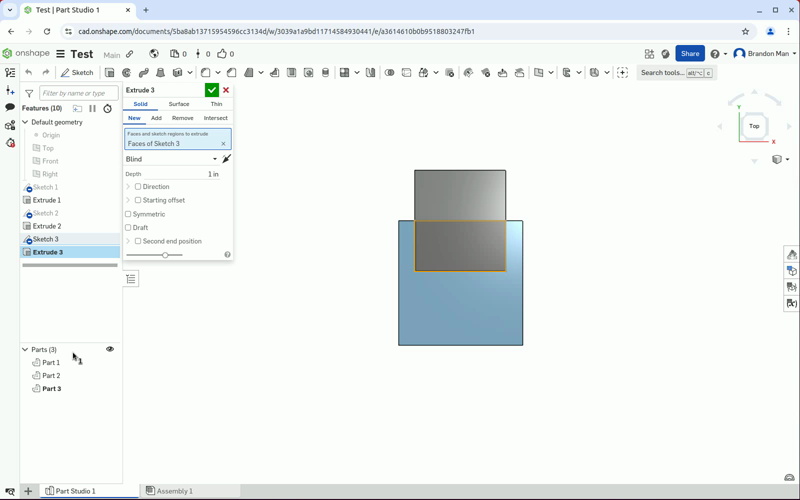
mouse_move(143, 106)
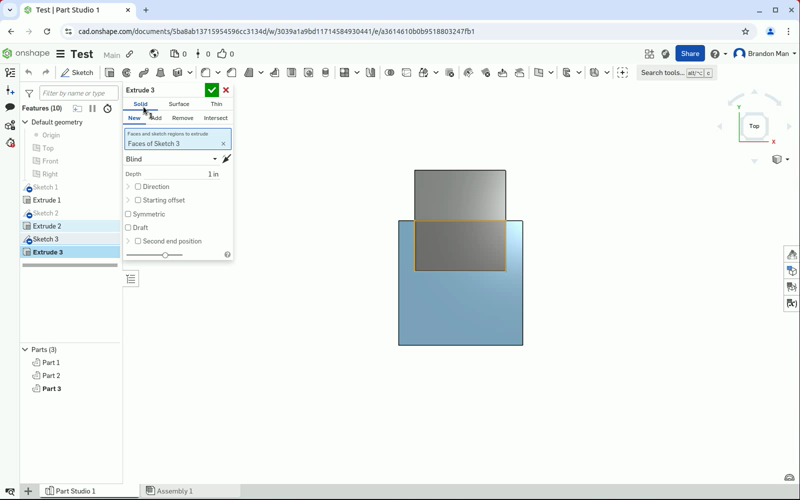
click(143, 106)
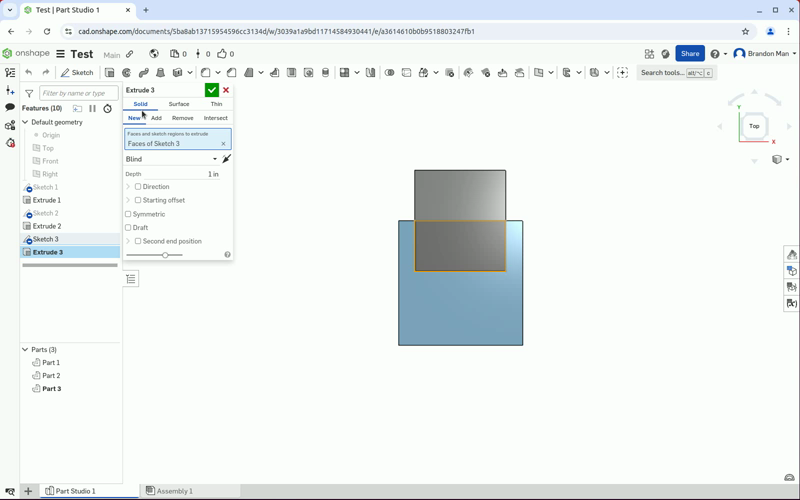
mouse_move(137, 120)
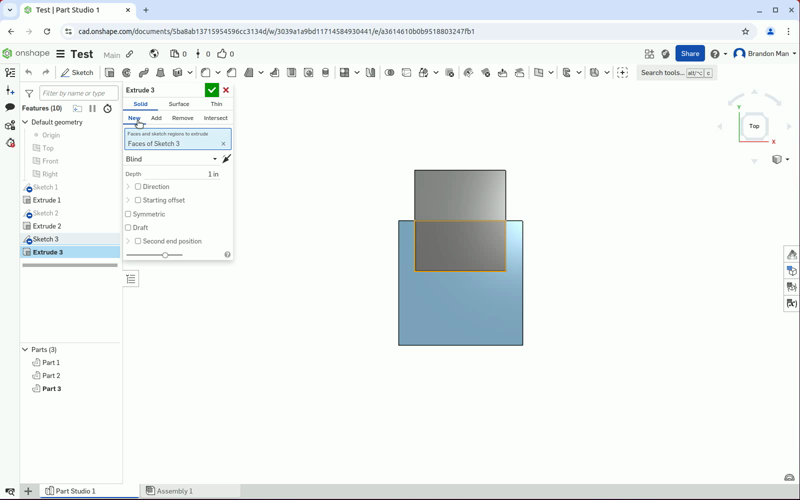
click(137, 120)
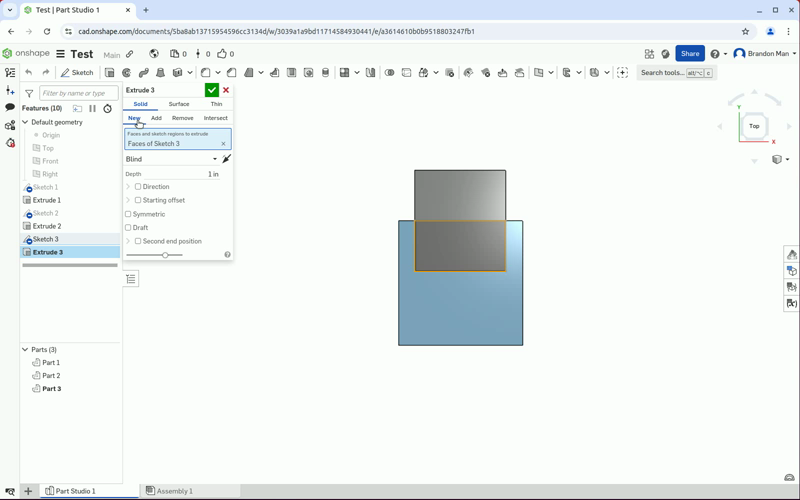
key(tab, 4)
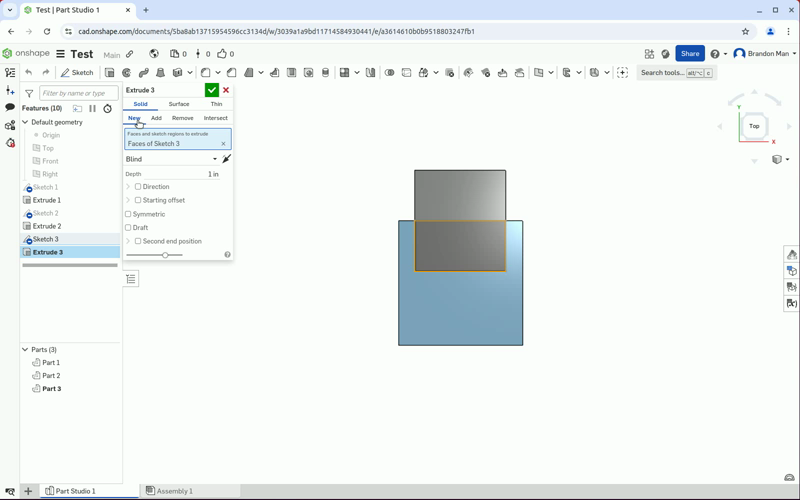
text(1.444)
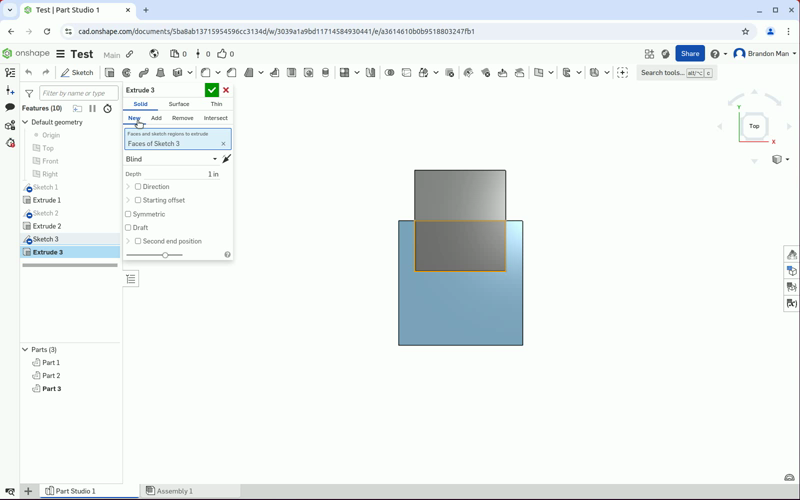
key(enter)
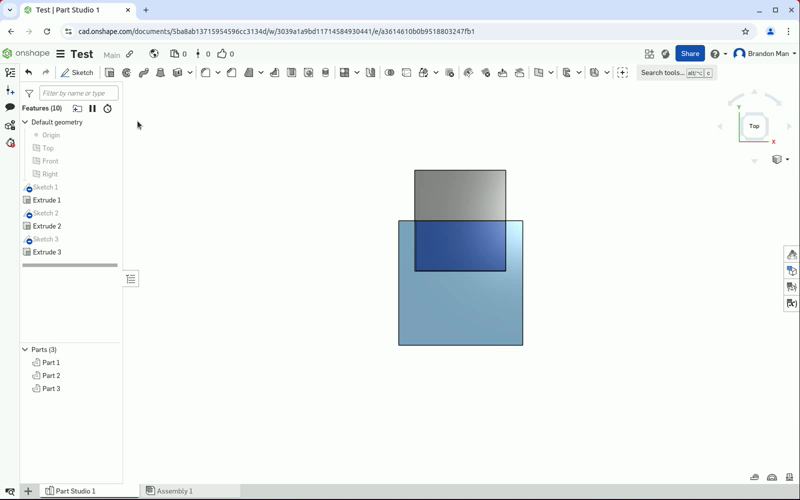
key(shift+h)
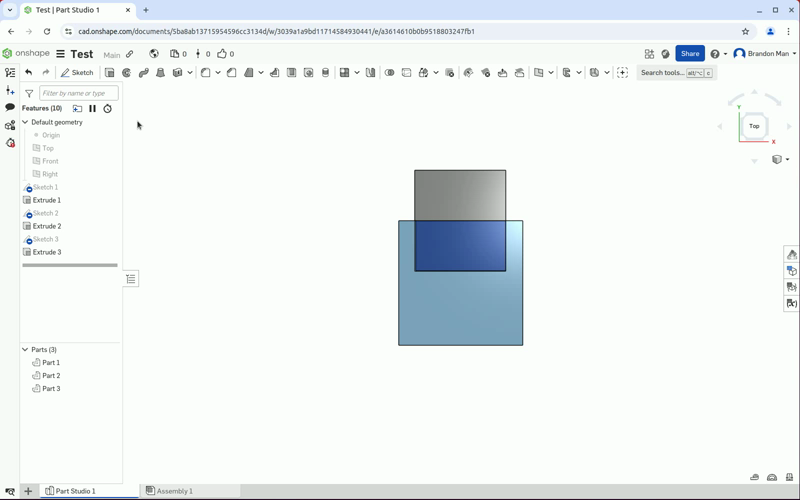
key(shift+h)
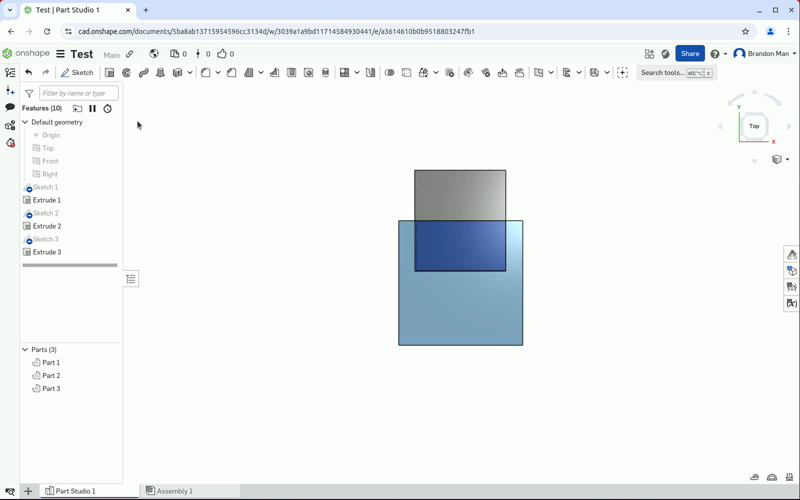
key(shift+7)
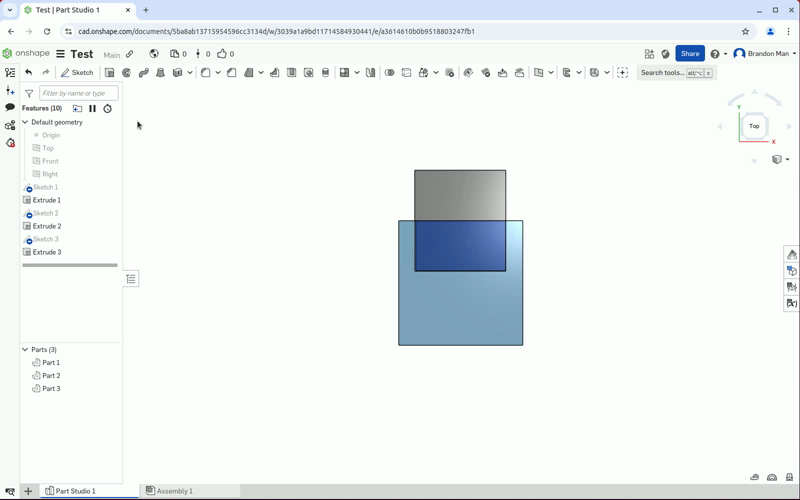
key(up, 3)
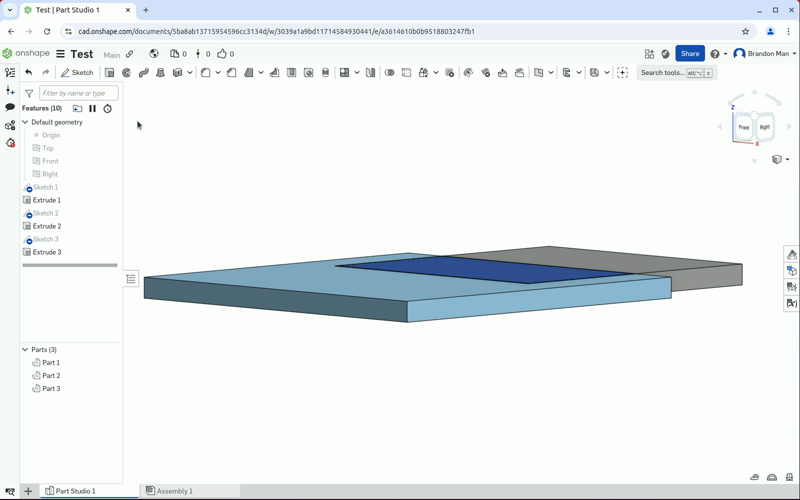
key(left, 3)
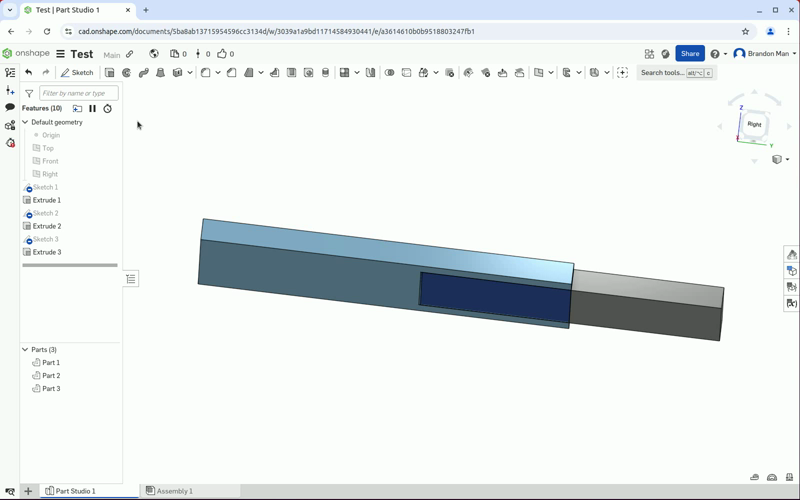
key(right, 3)
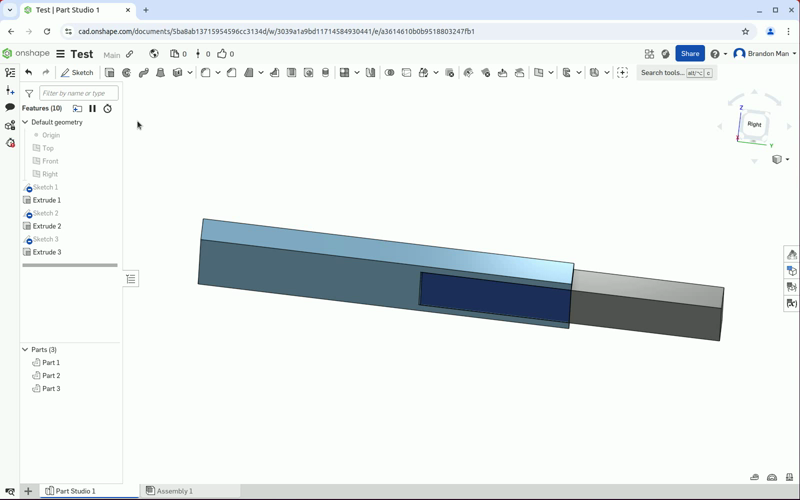
key(down, 3)
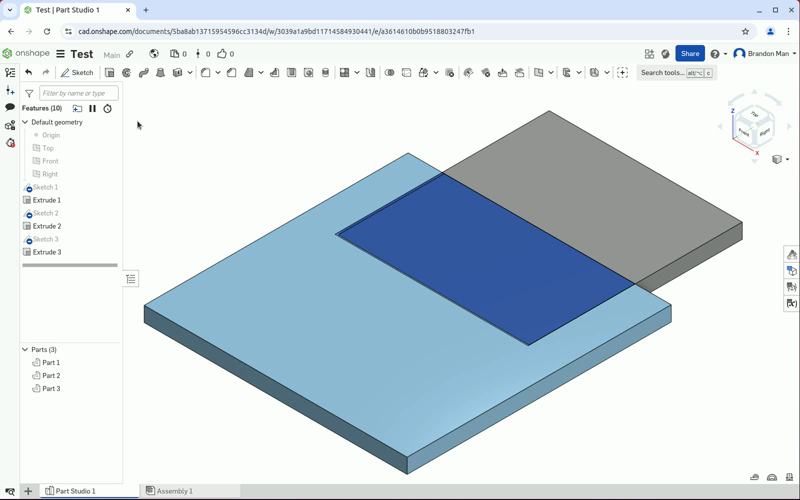
mouse_move(73, 189)
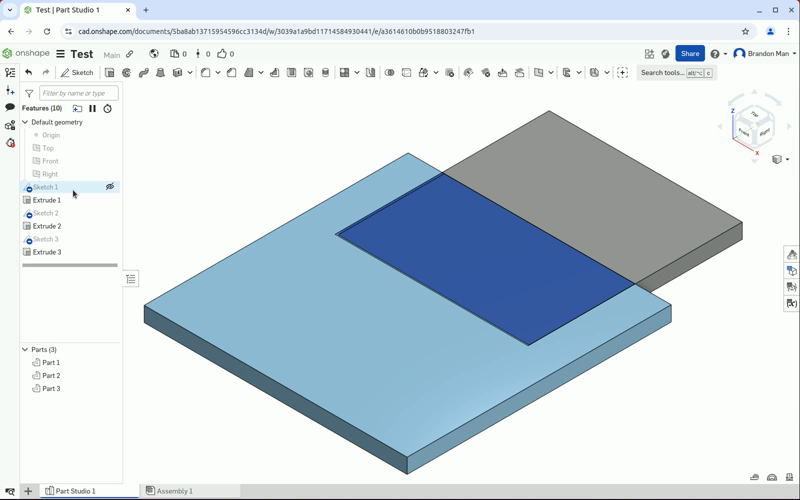
click(73, 189)